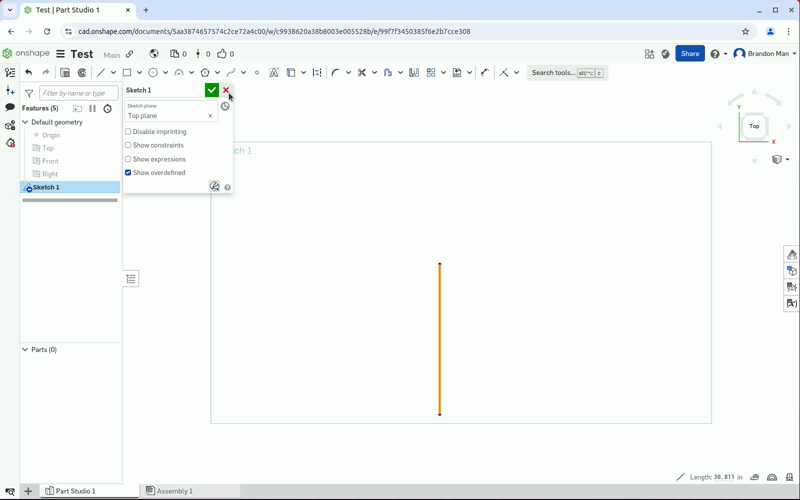
key(shift+h)
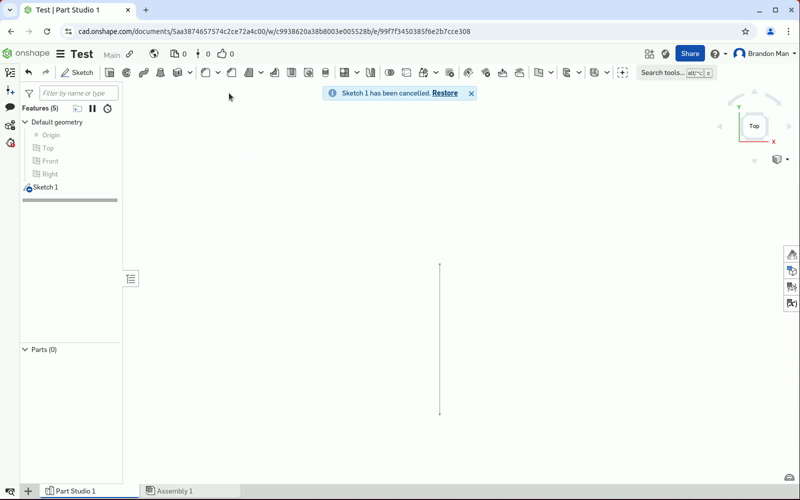
key(shift+s)
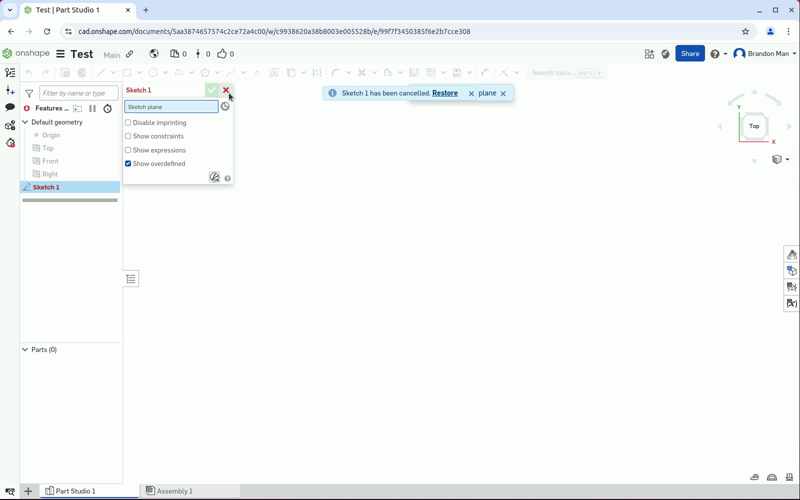
mouse_move(73, 150)
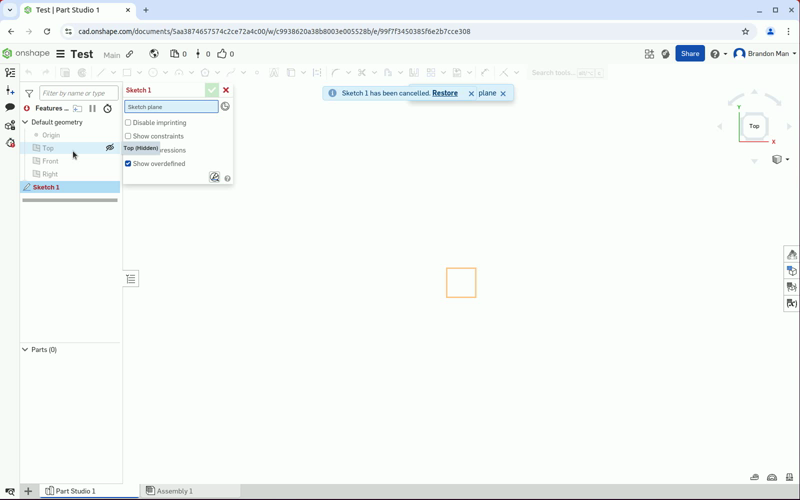
click(73, 150)
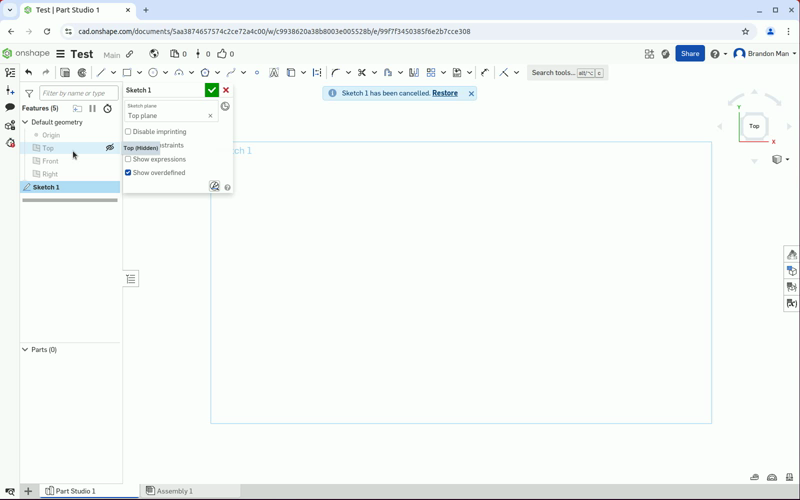
mouse_move(73, 352)
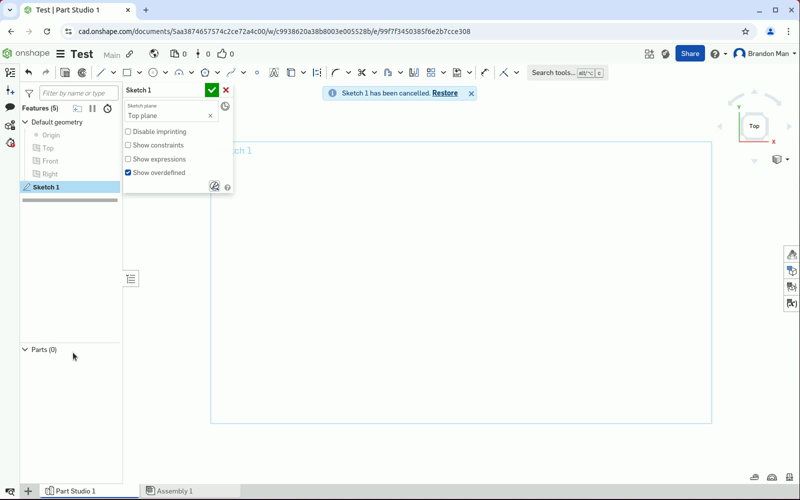
key(y)
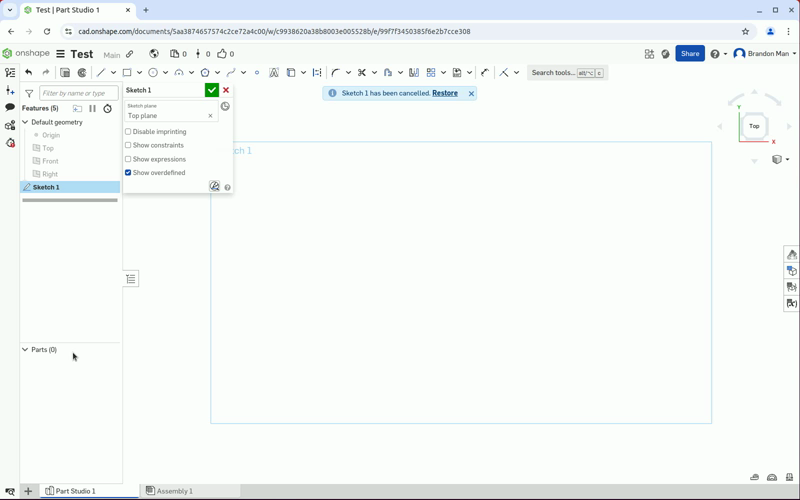
key(c)
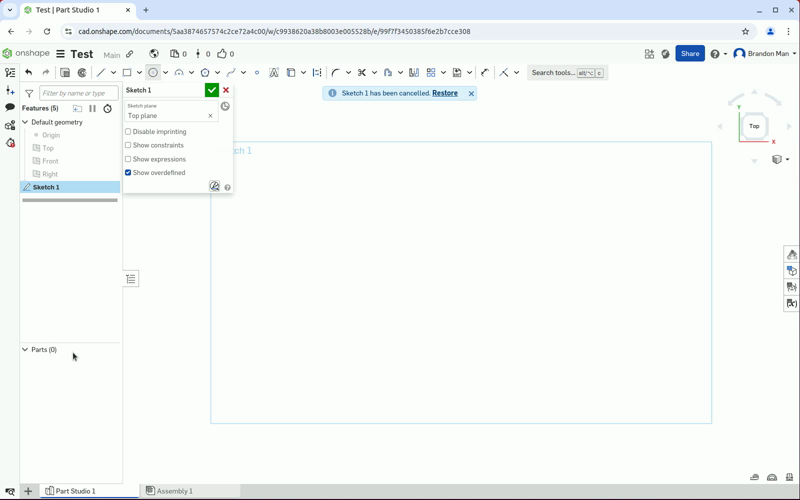
key_down(shift)
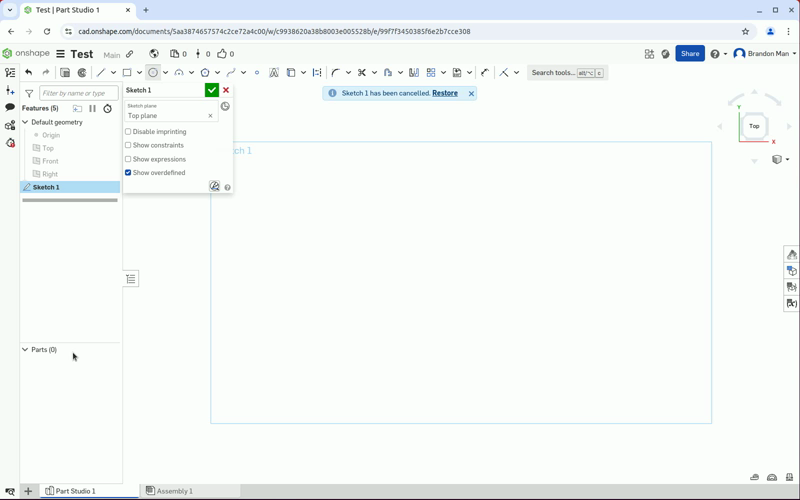
mouse_move(461, 282)
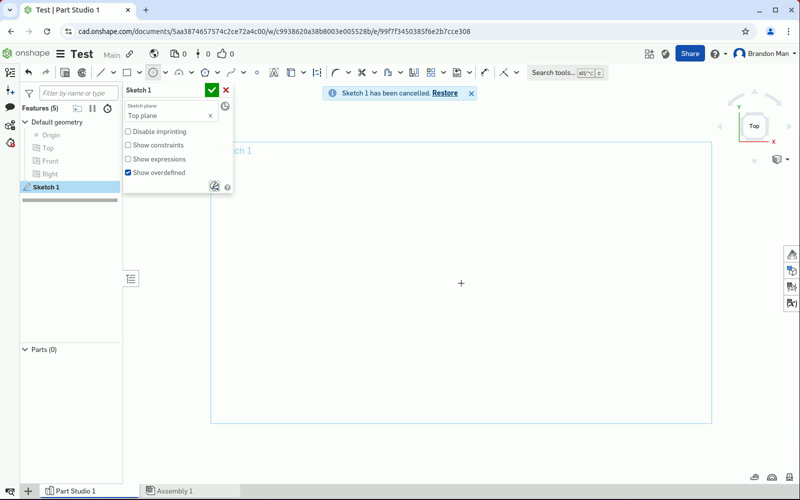
click(461, 282)
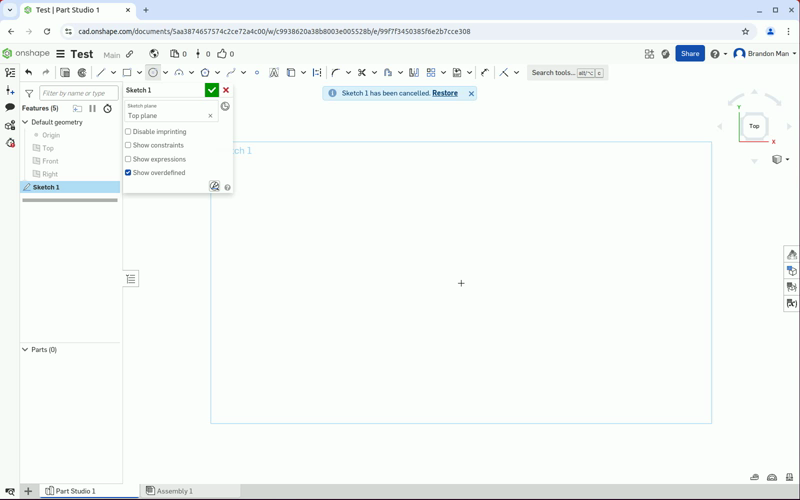
key_up(shift)
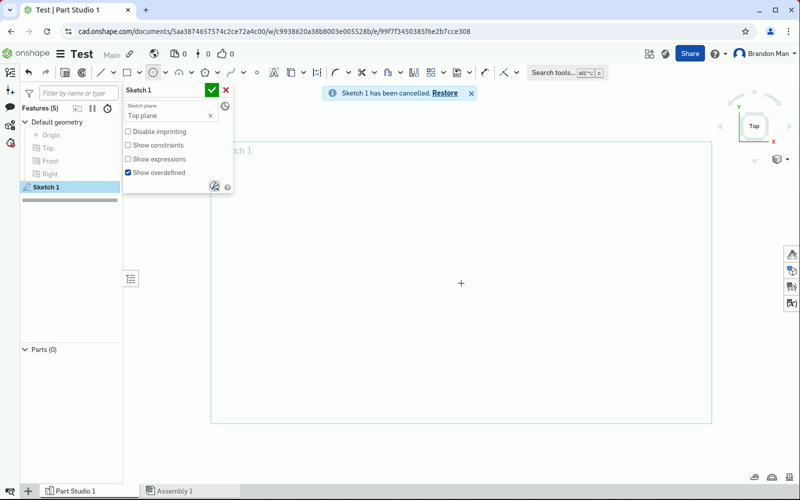
mouse_move(499, 282)
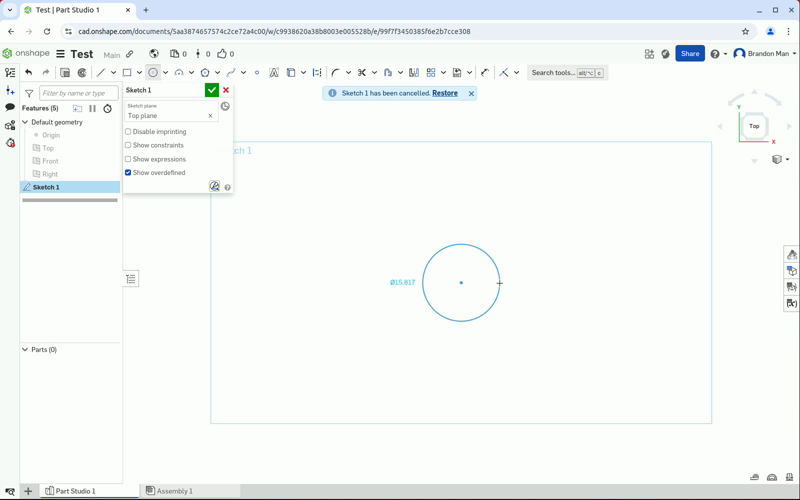
click(499, 282)
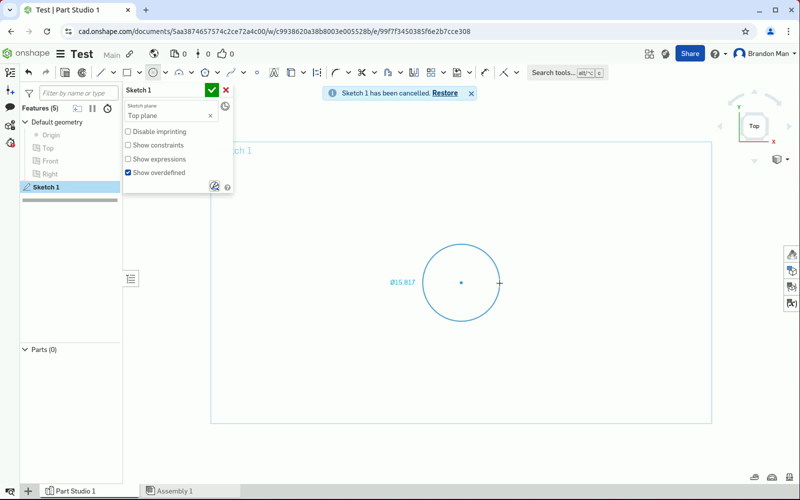
key(esc)
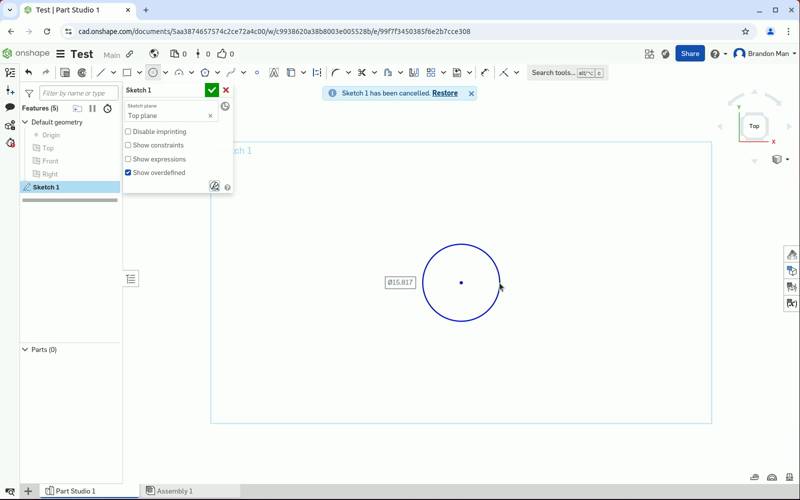
key(c)
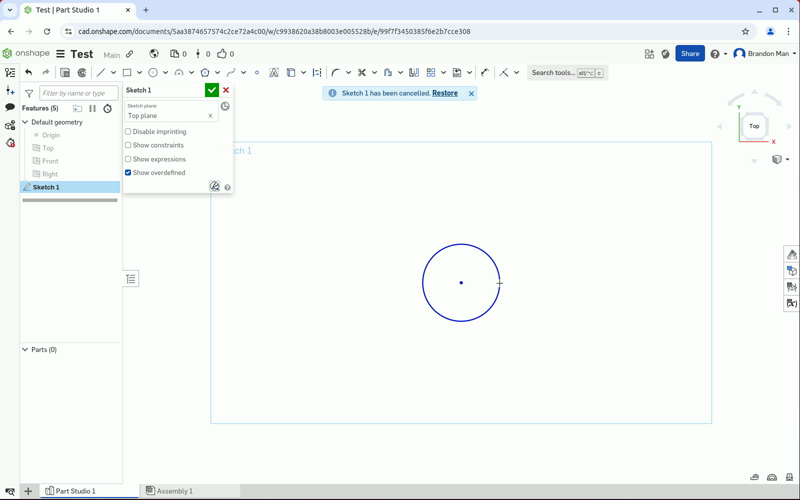
key_down(shift)
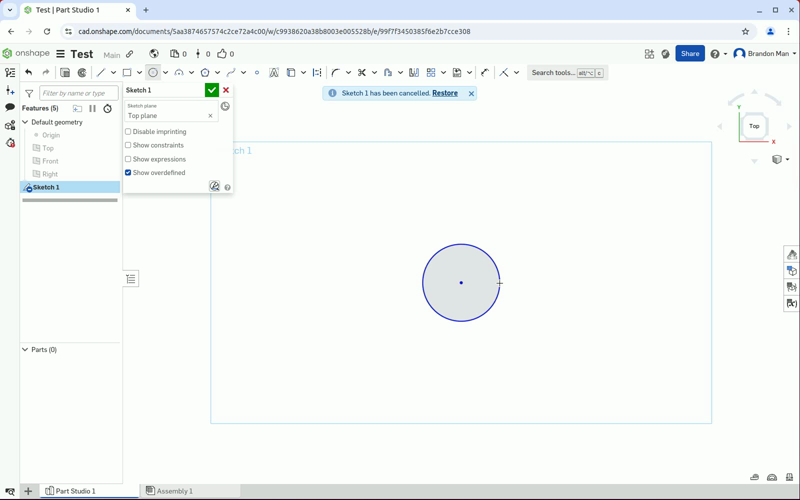
mouse_move(461, 282)
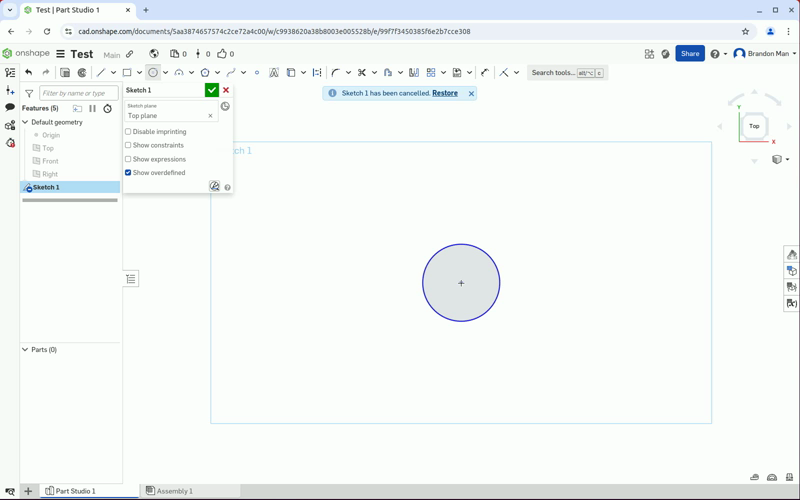
click(461, 282)
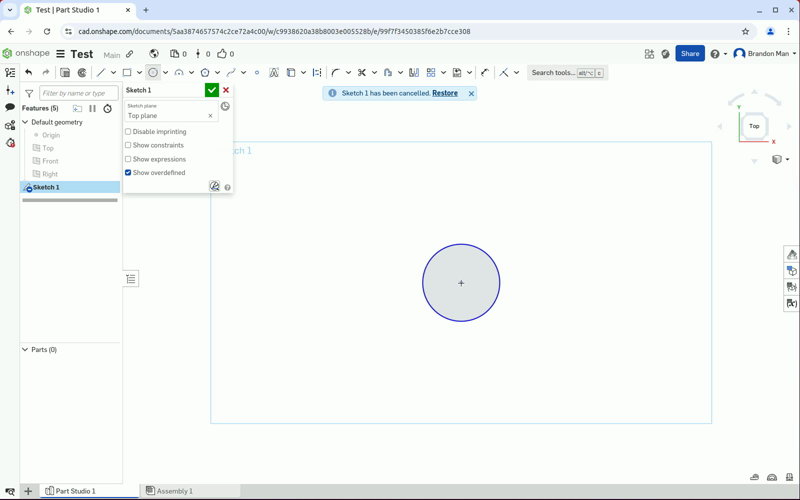
key_up(shift)
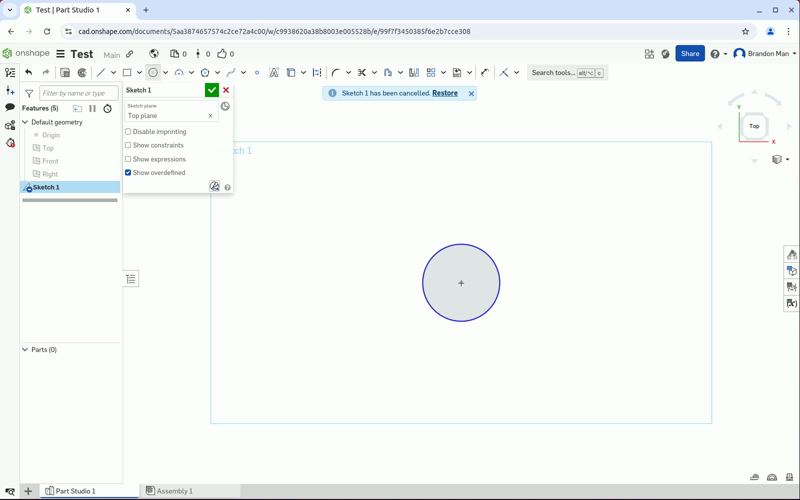
mouse_move(472, 282)
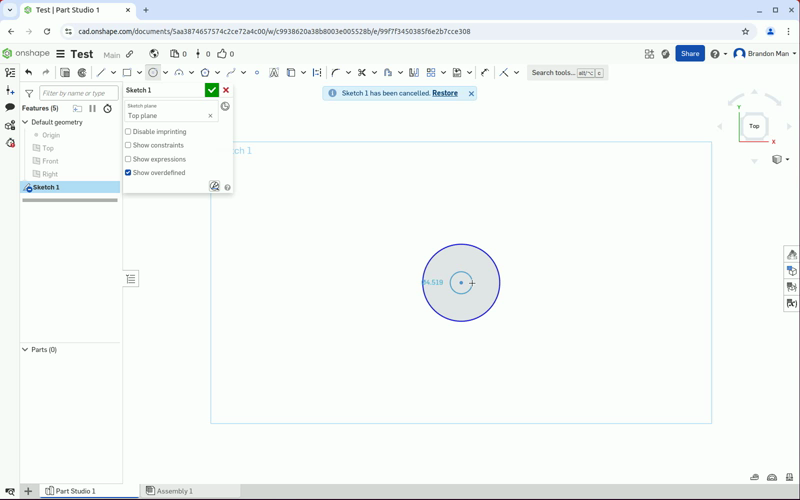
click(472, 282)
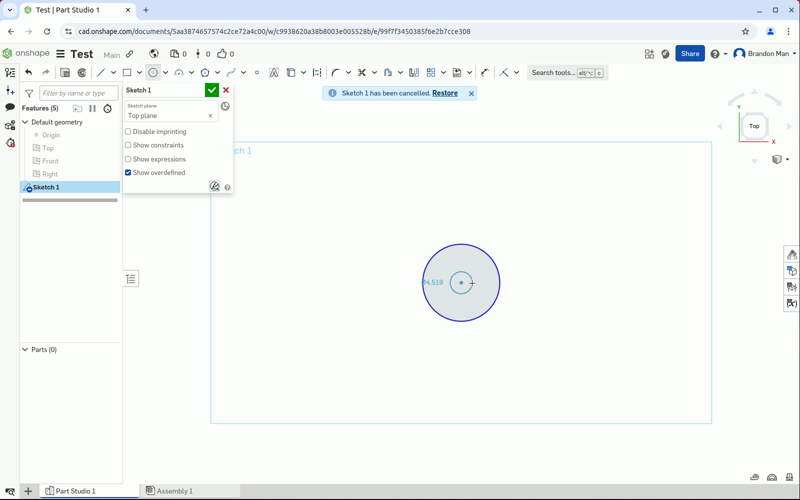
key(esc)
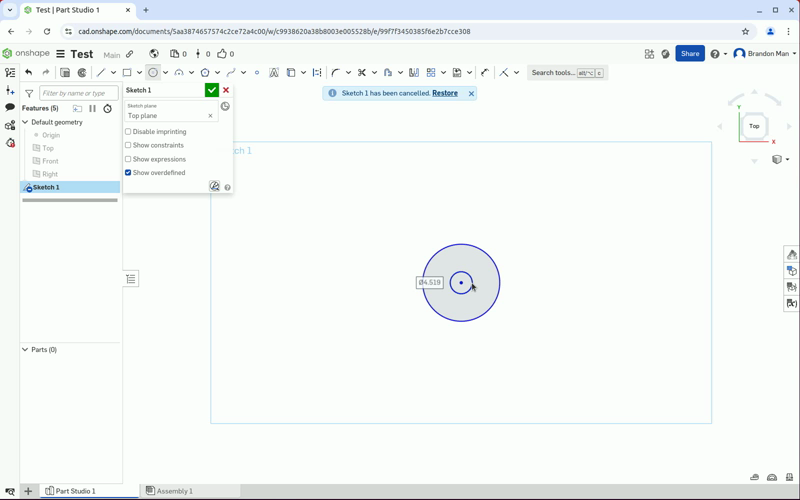
mouse_move(487, 295)
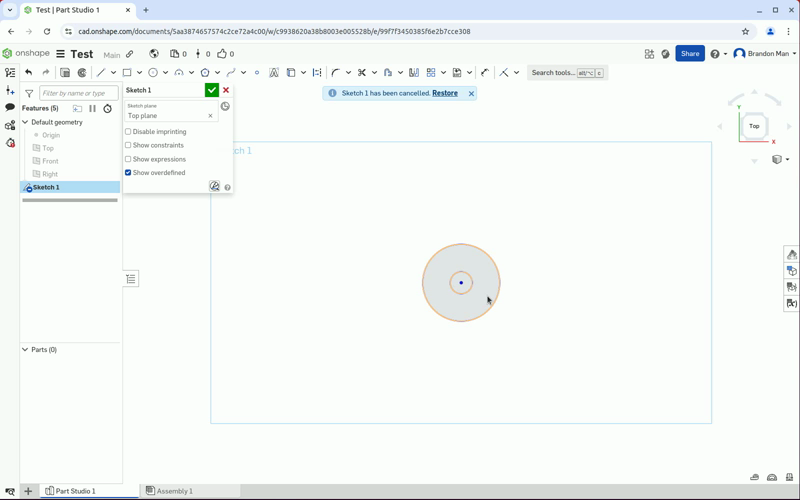
click(487, 295)
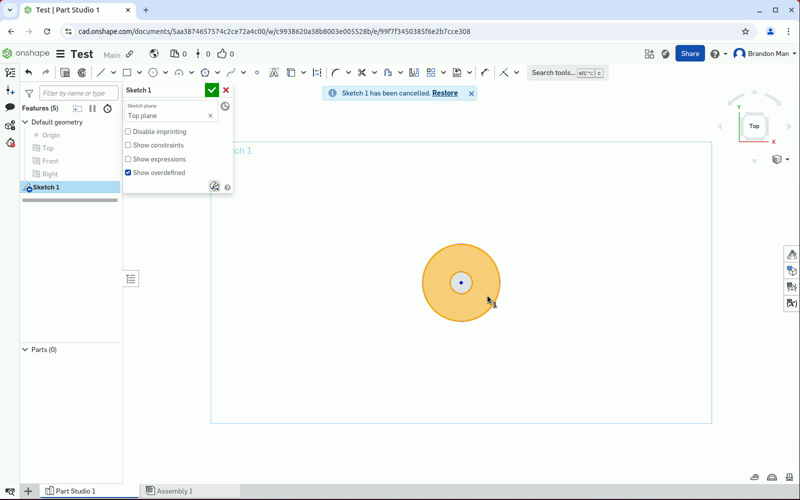
mouse_move(73, 352)
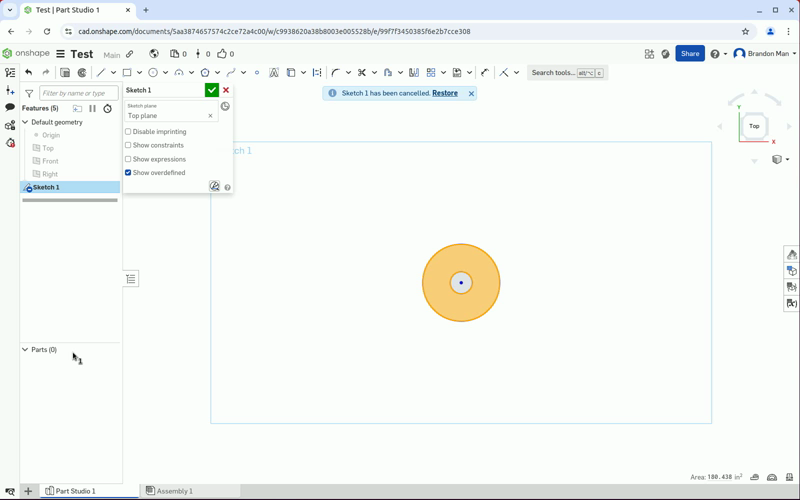
key(shift+y)
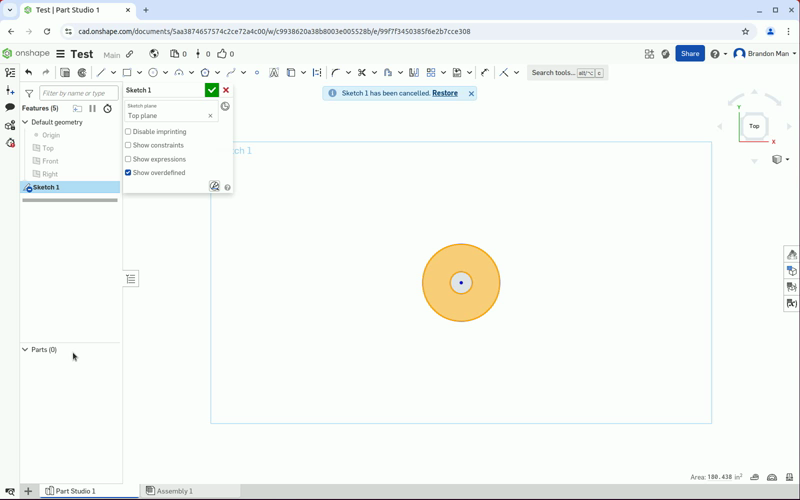
key(shift+e)
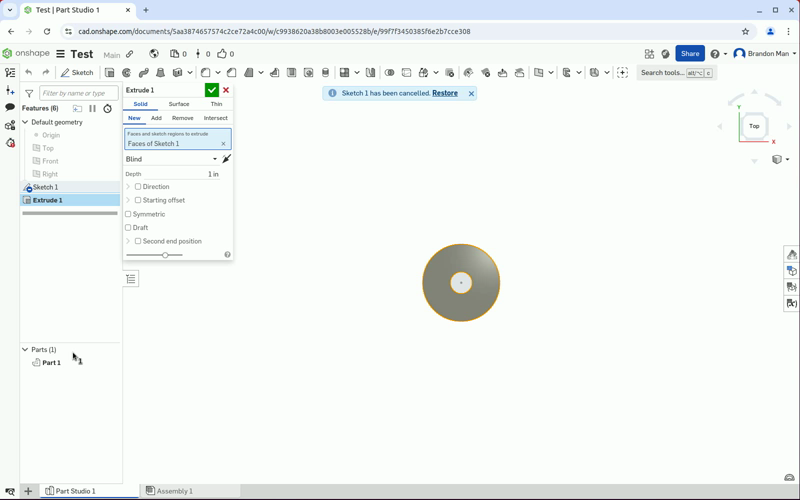
mouse_move(143, 106)
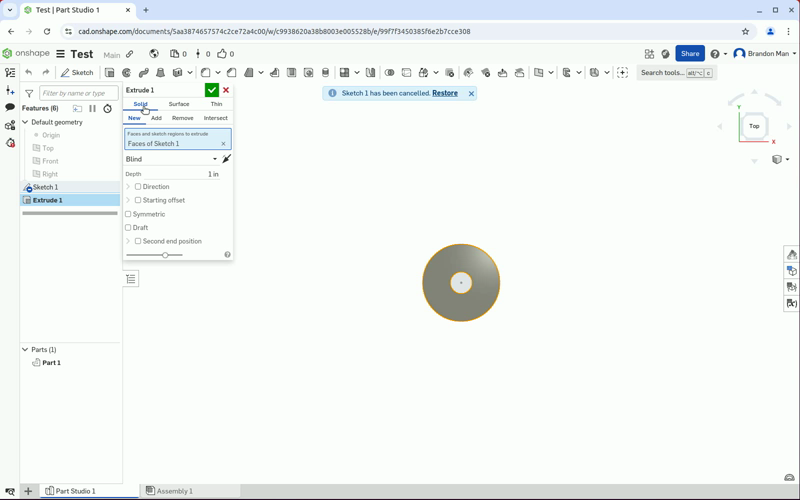
click(143, 106)
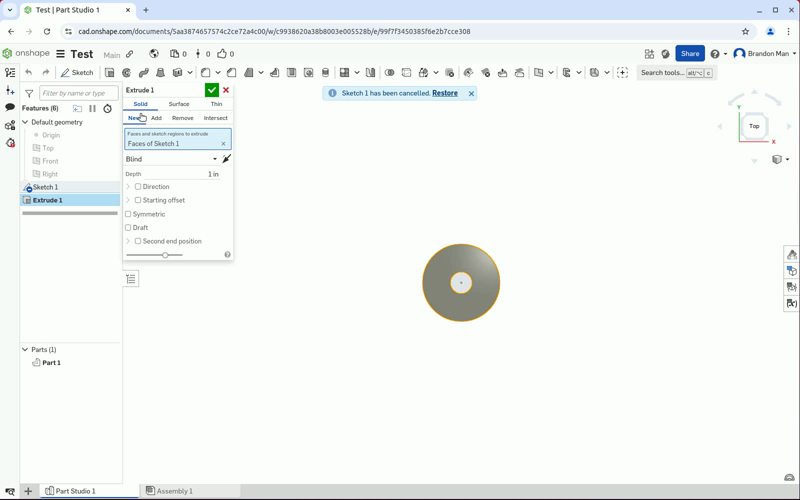
mouse_move(137, 120)
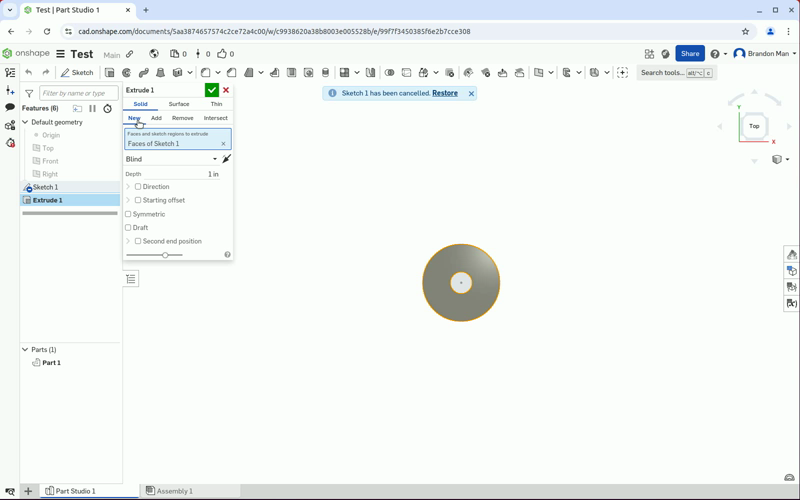
click(137, 120)
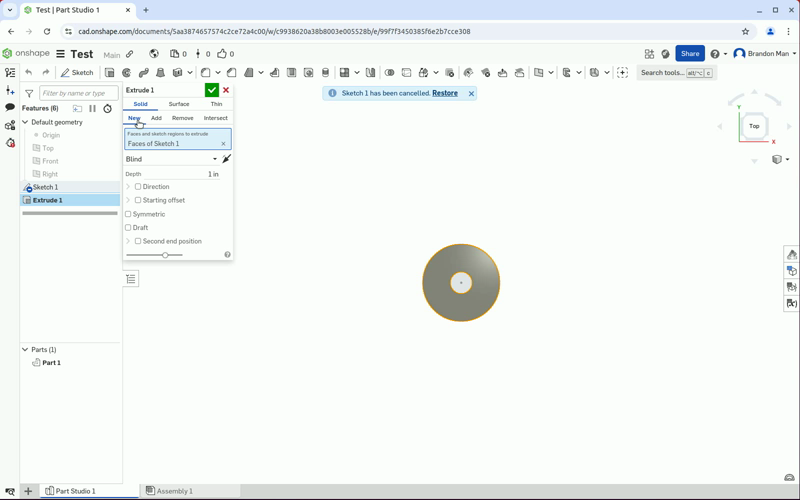
key(tab, 4)
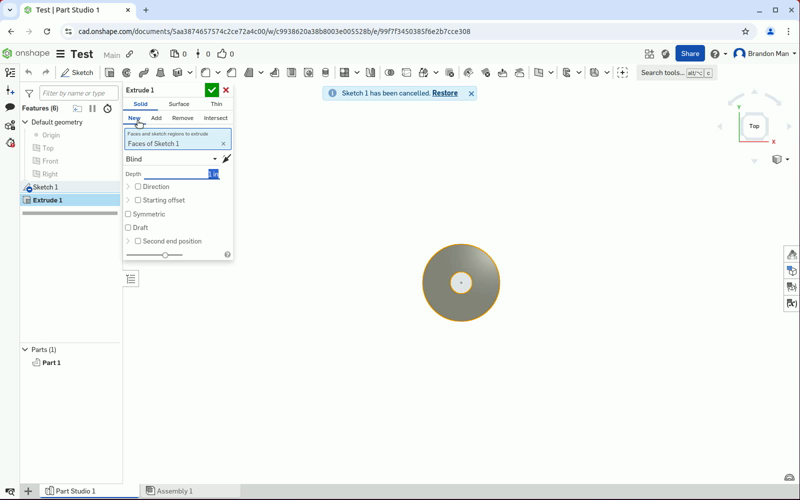
text(23.108)
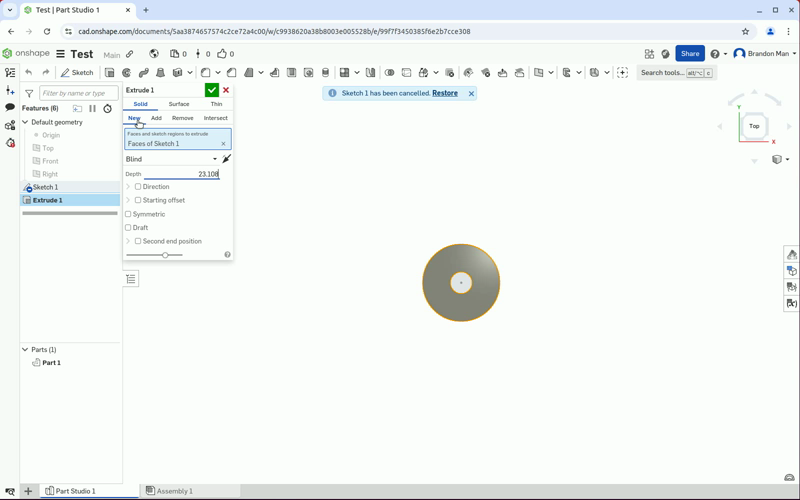
key(enter)
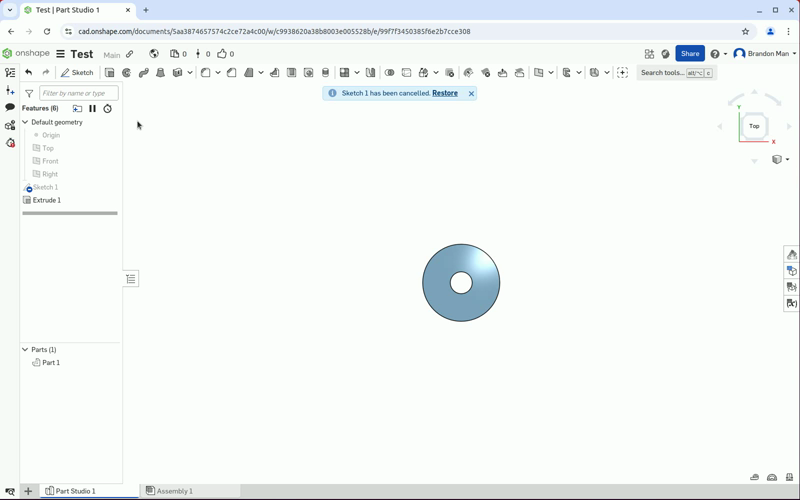
key(shift+h)
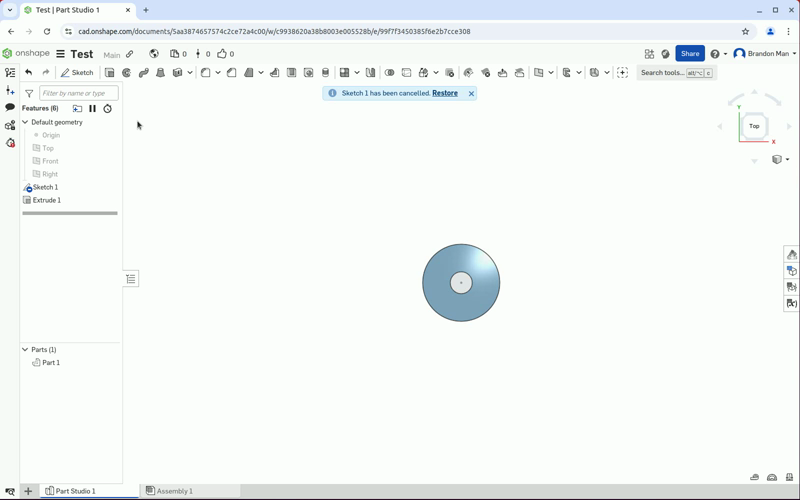
key(shift+h)
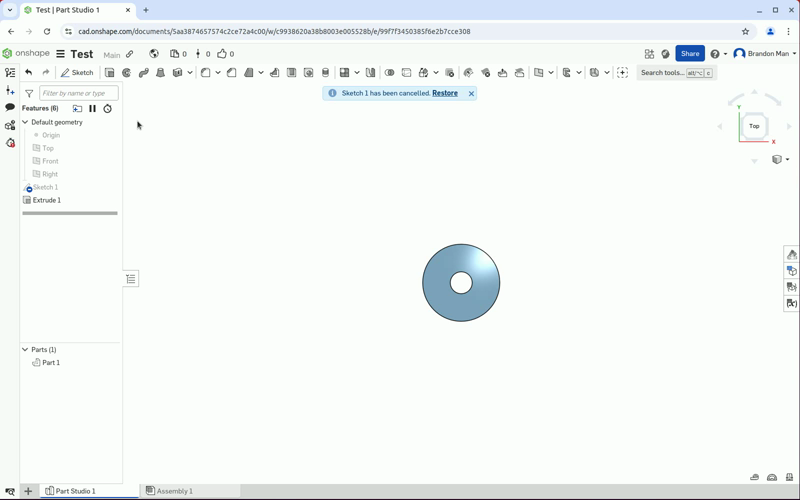
mouse_move(73, 189)
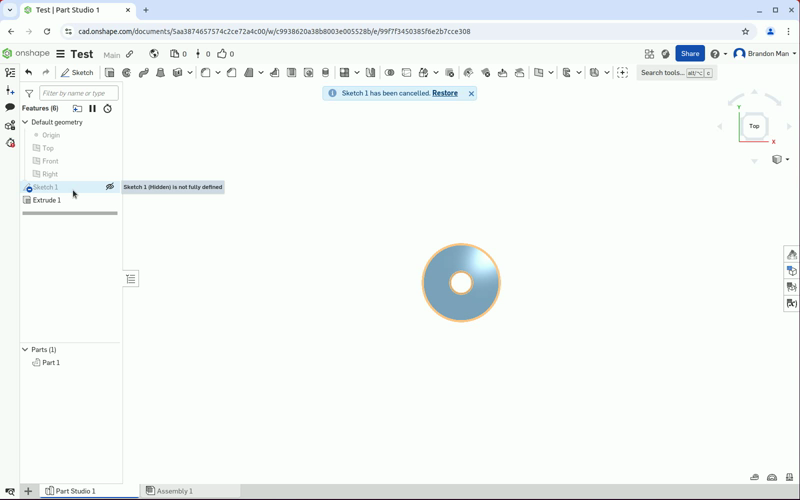
click(73, 189)
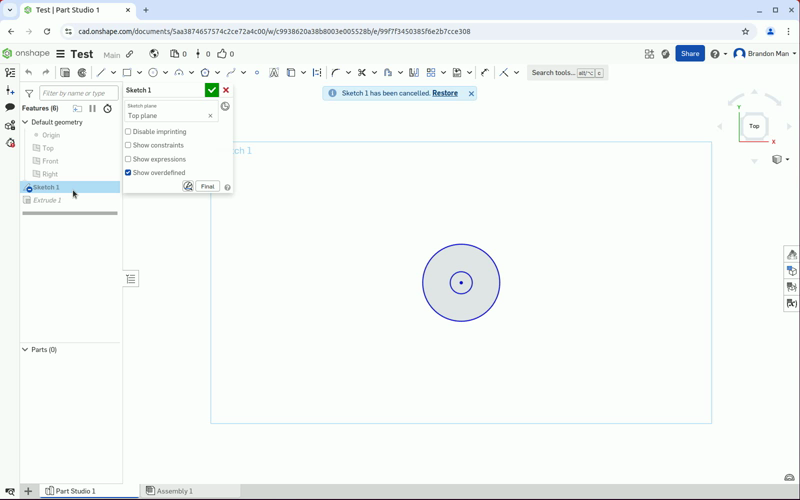
mouse_move(229, 92)
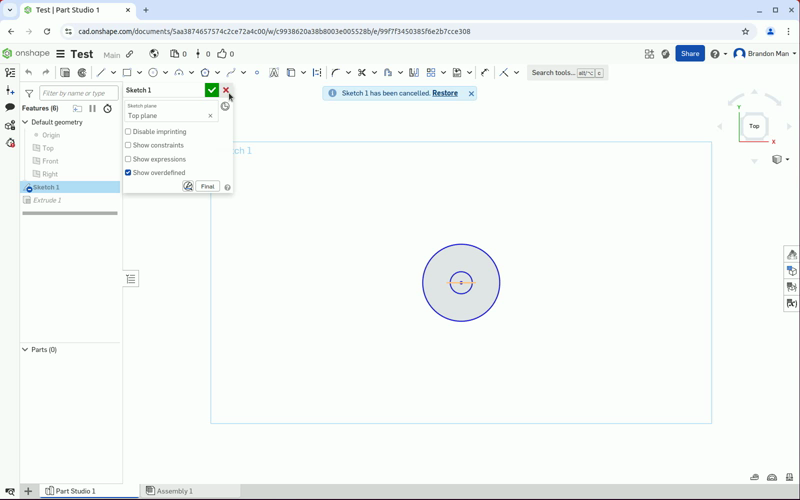
click(229, 92)
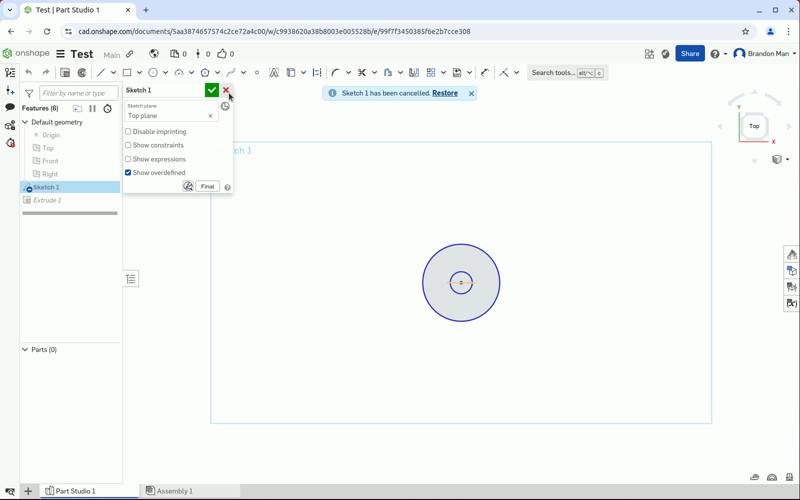
key(shift+s)
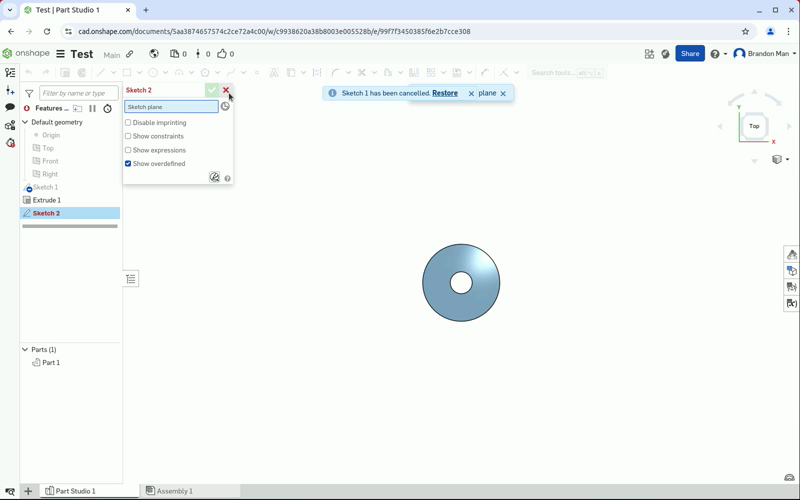
mouse_move(73, 150)
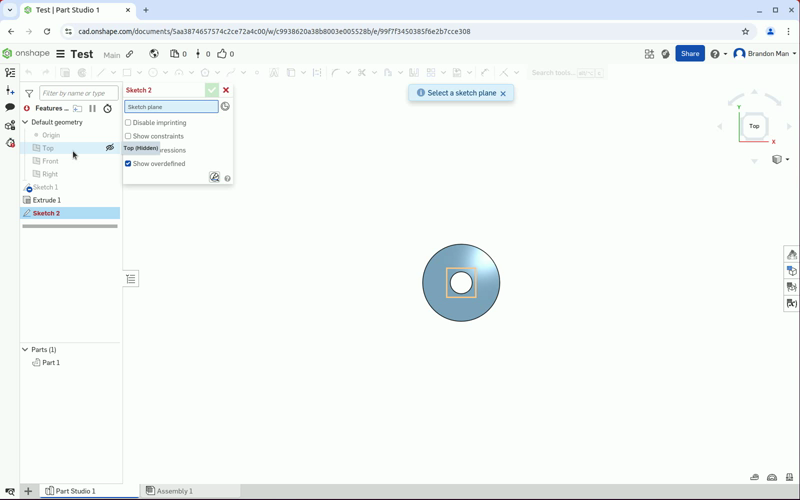
click(73, 150)
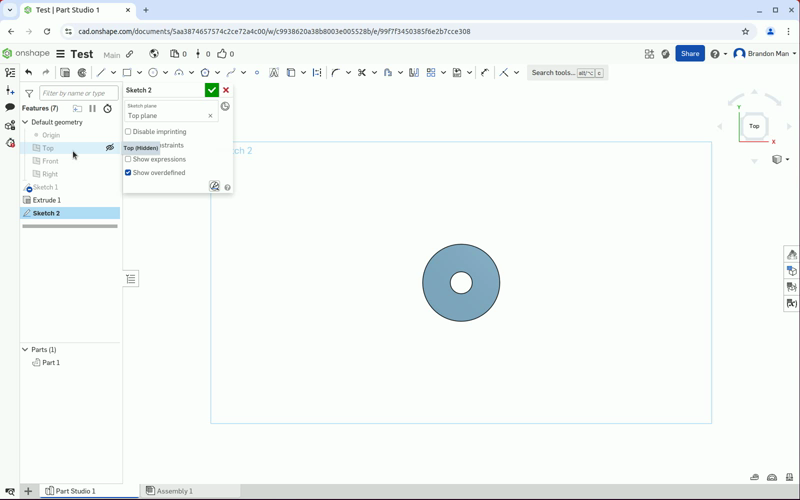
mouse_move(73, 352)
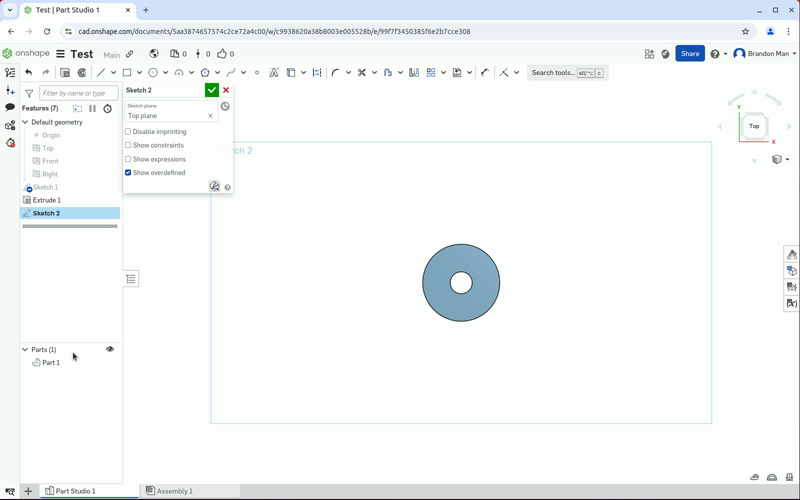
key(y)
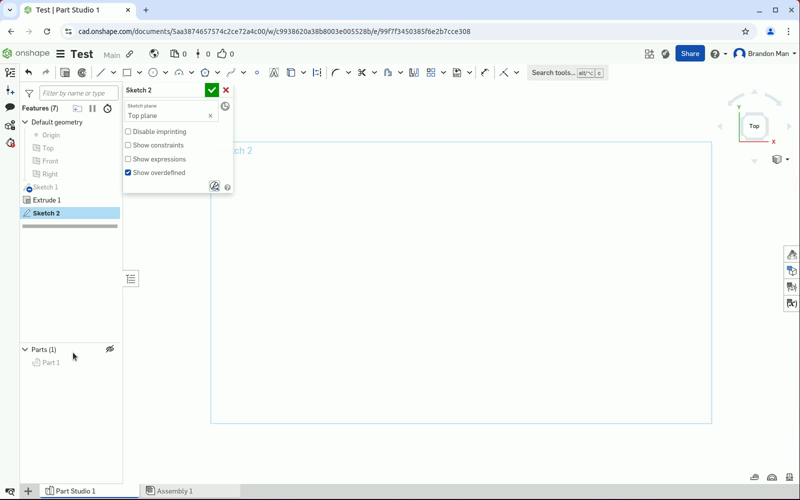
key(c)
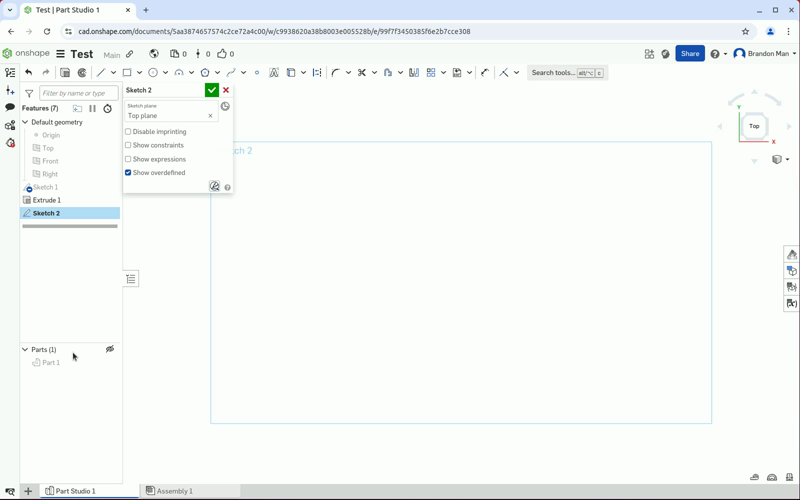
key_down(shift)
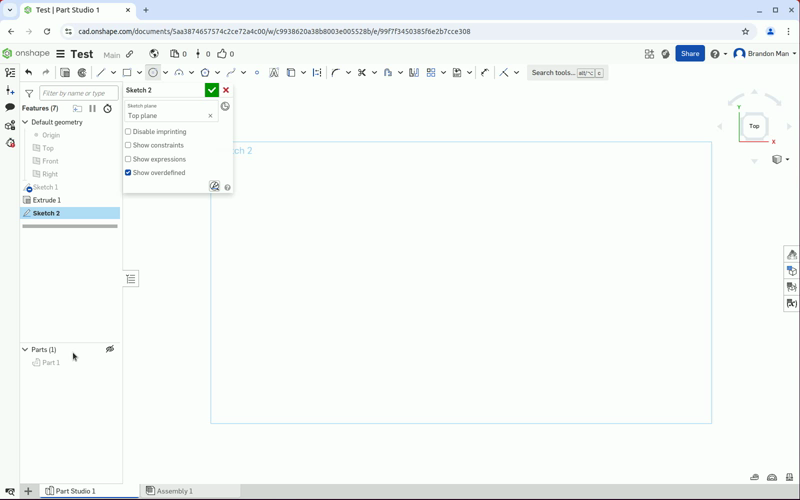
mouse_move(460, 282)
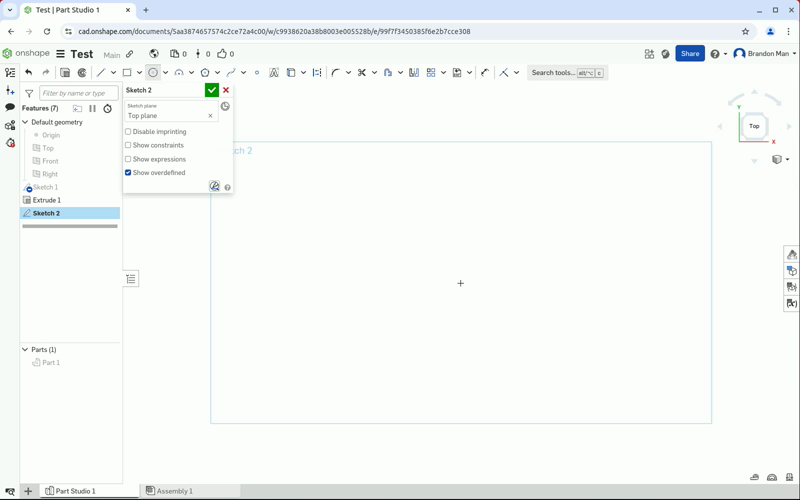
click(460, 282)
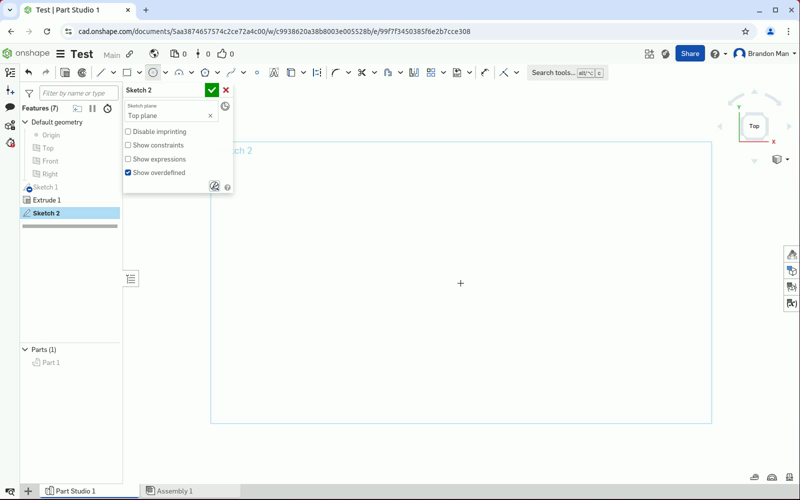
key_up(shift)
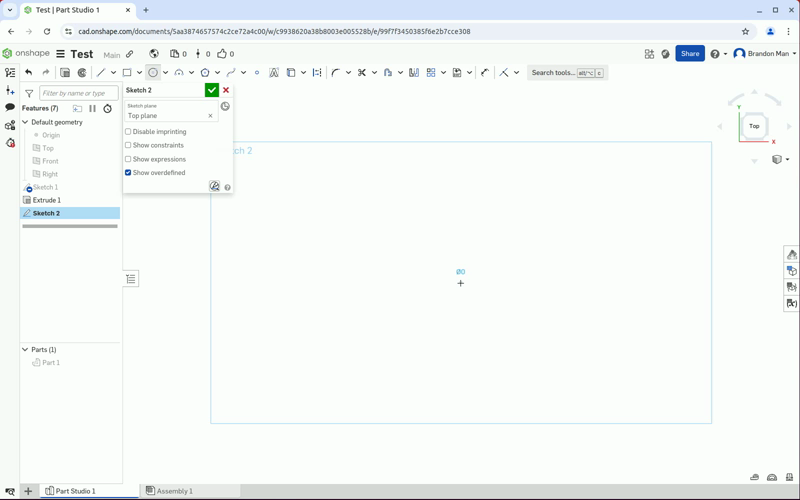
mouse_move(472, 282)
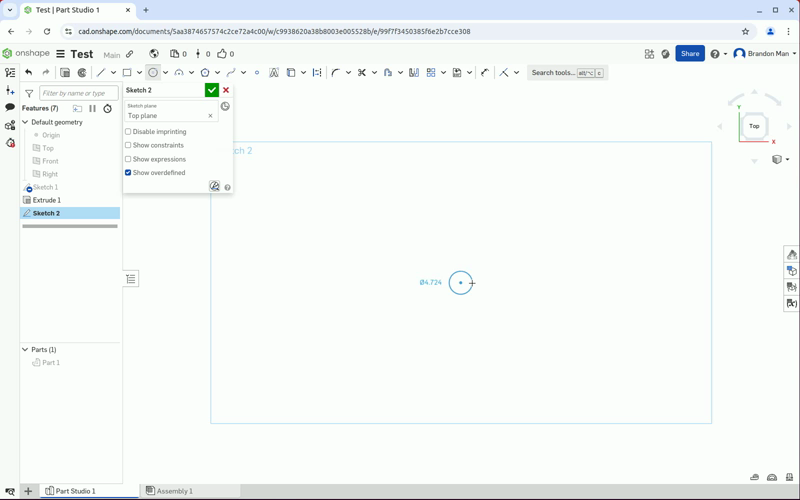
click(472, 282)
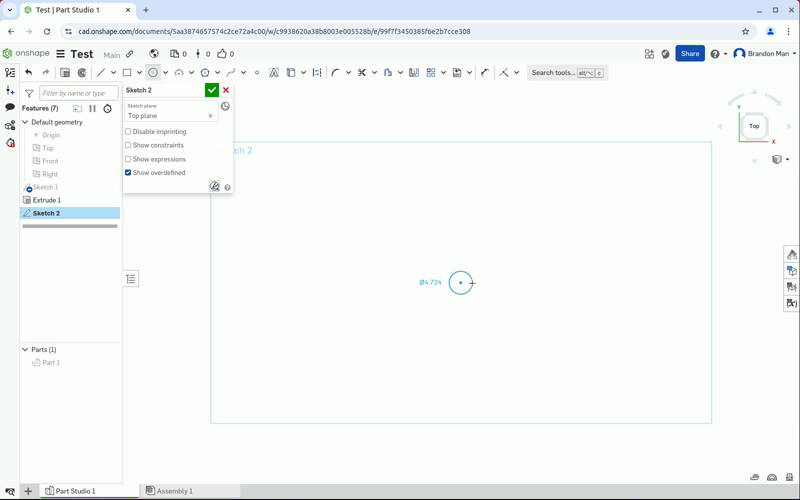
key(esc)
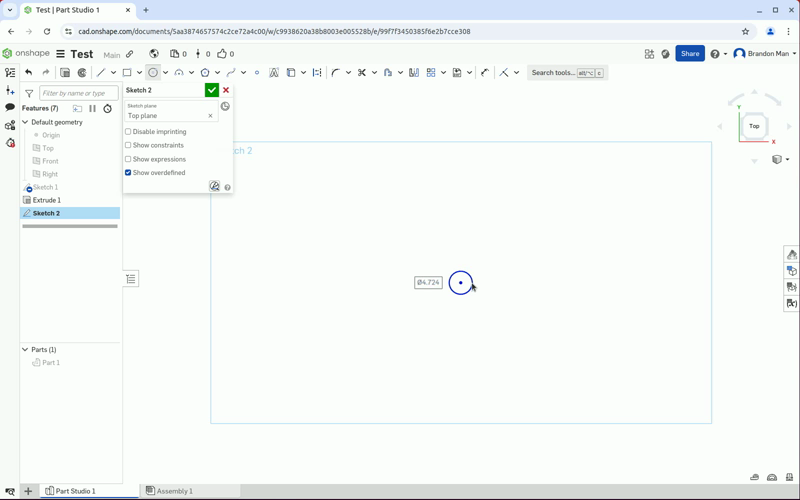
mouse_move(460, 292)
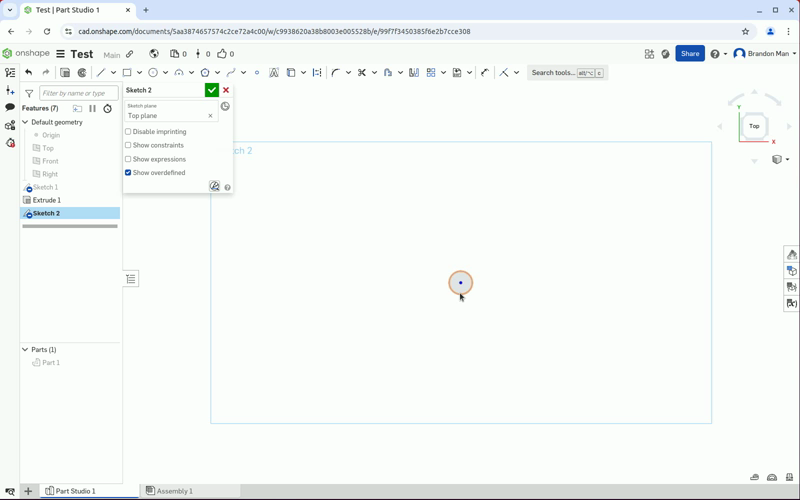
scroll(6)
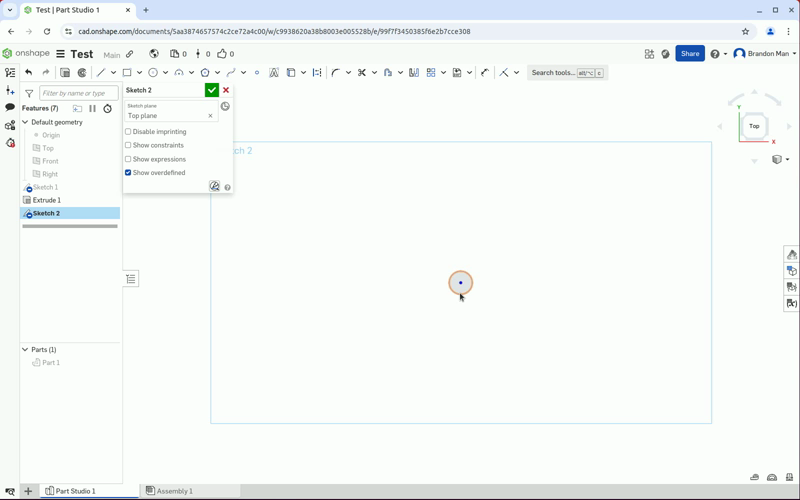
scroll(6)
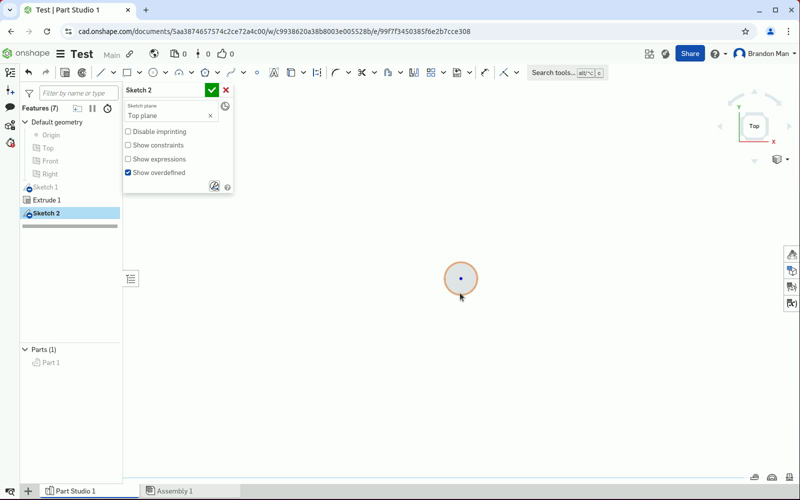
scroll(6)
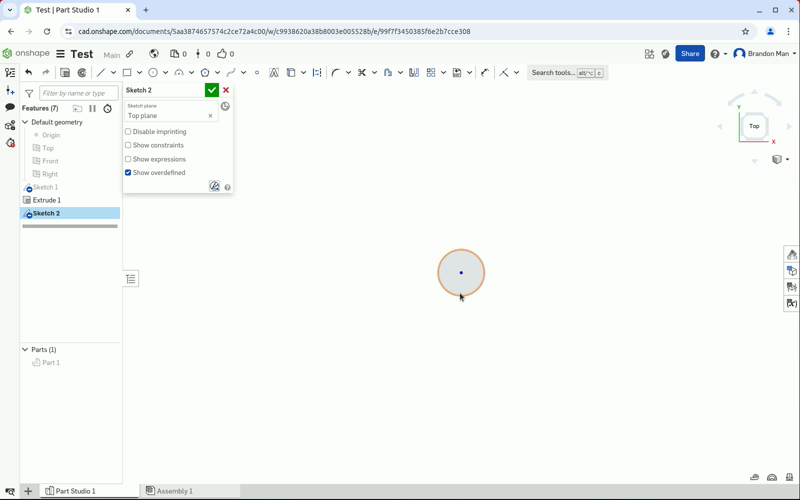
scroll(6)
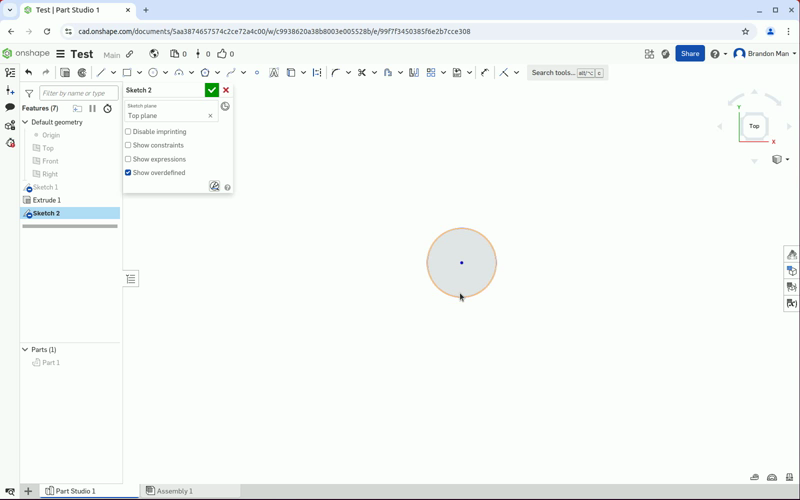
scroll(6)
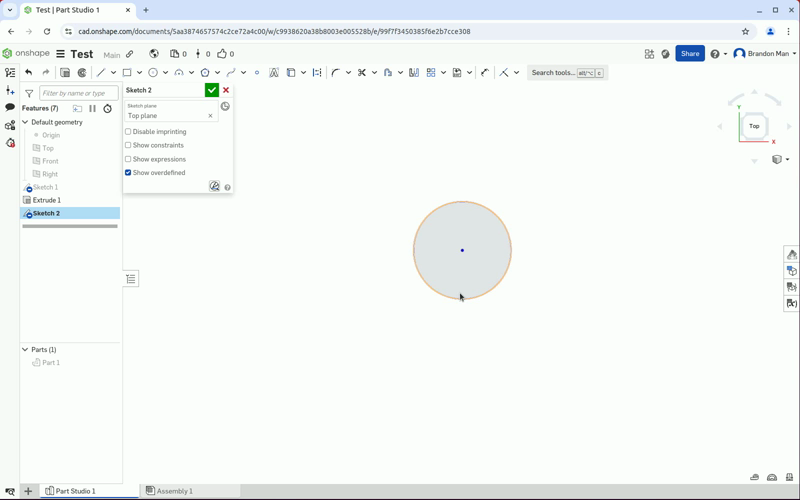
scroll(6)
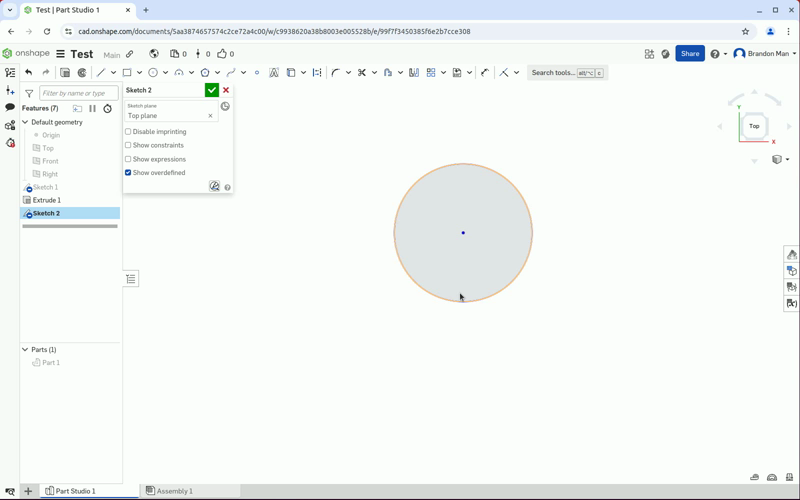
scroll(6)
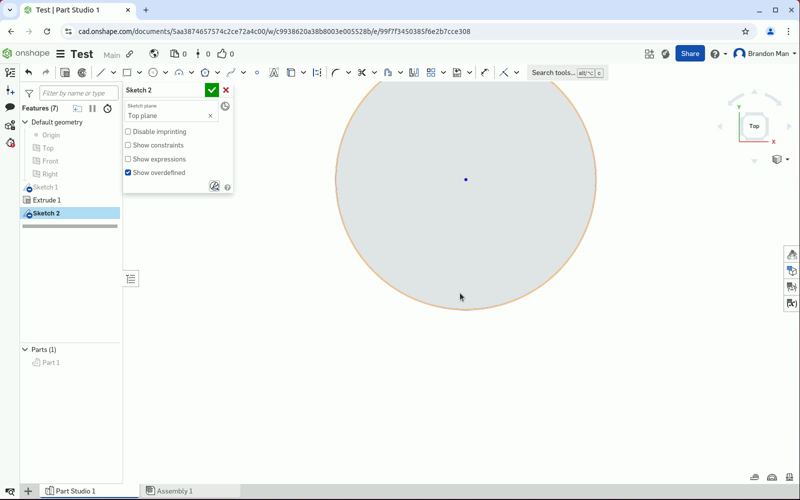
click(460, 292)
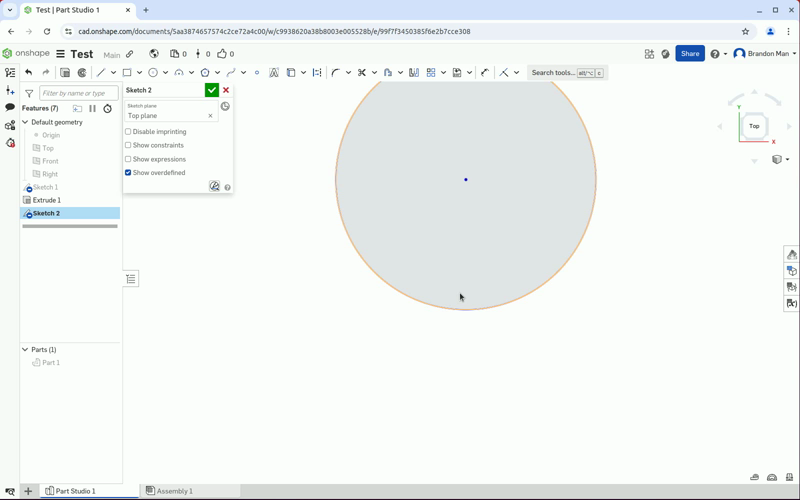
scroll(-6)
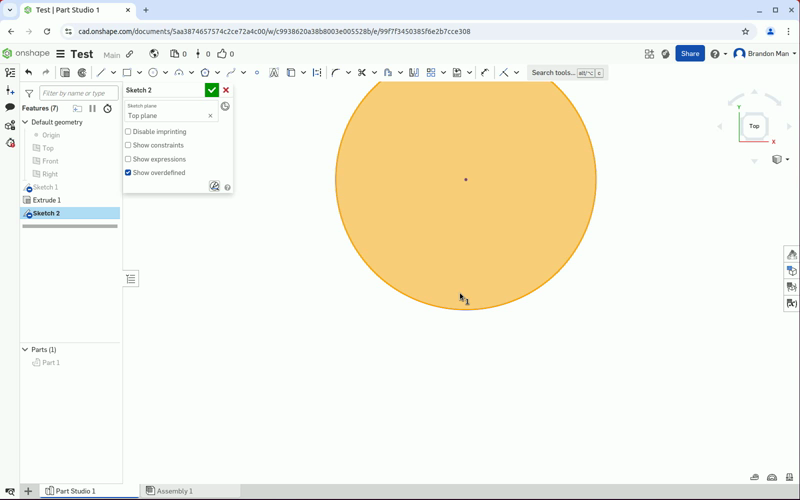
scroll(-6)
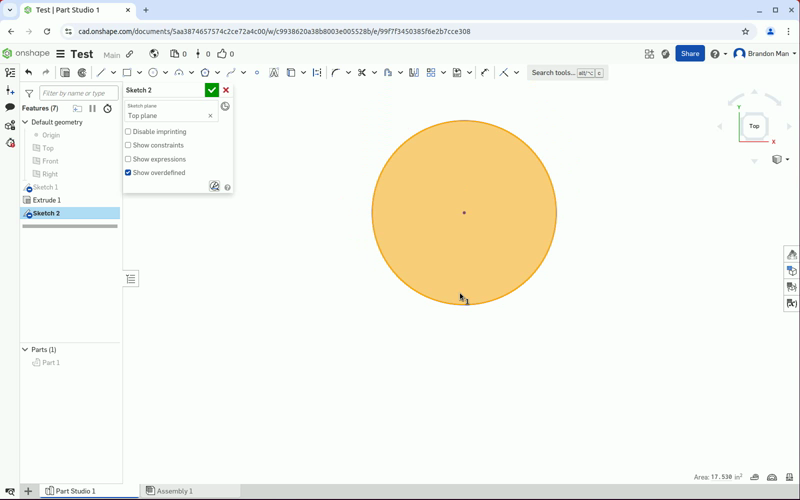
scroll(-6)
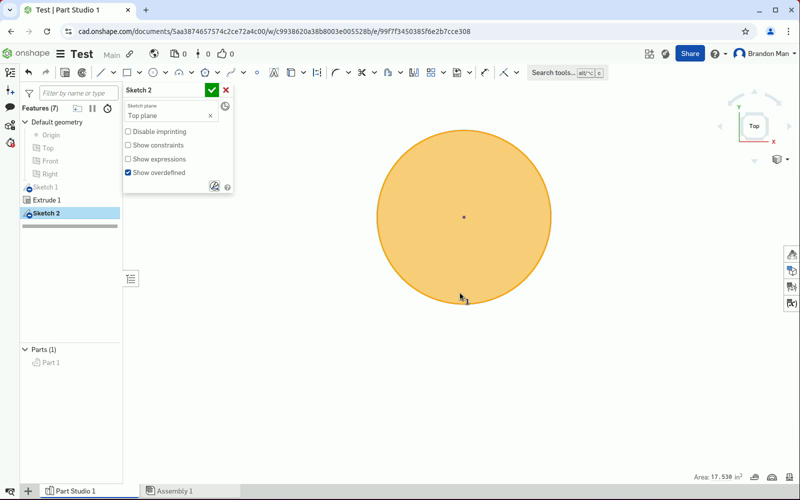
scroll(-6)
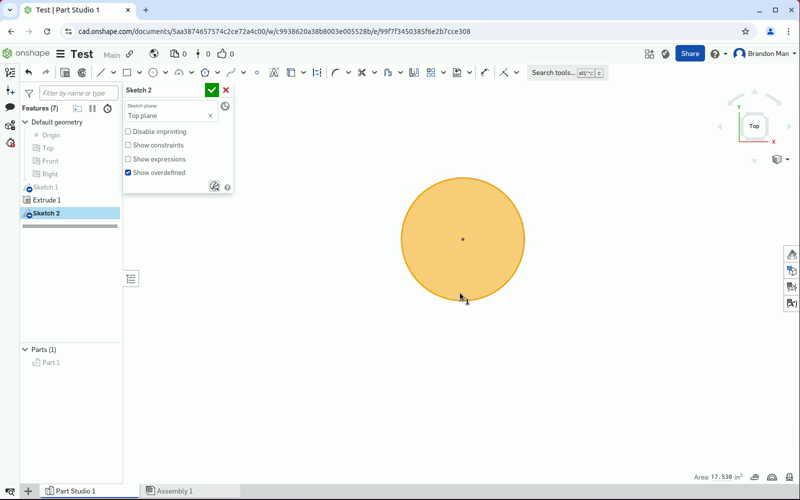
scroll(-6)
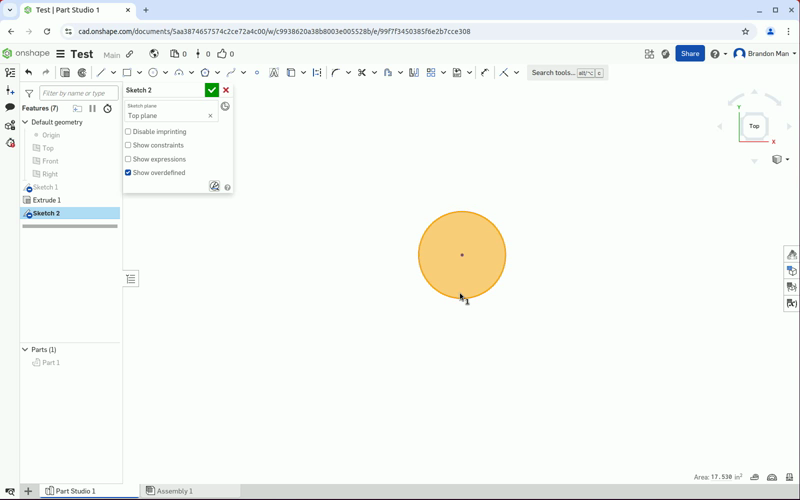
scroll(-6)
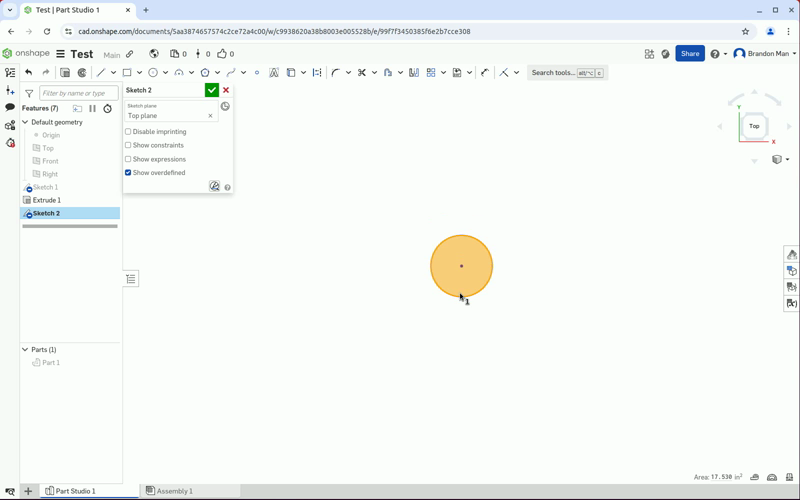
scroll(-6)
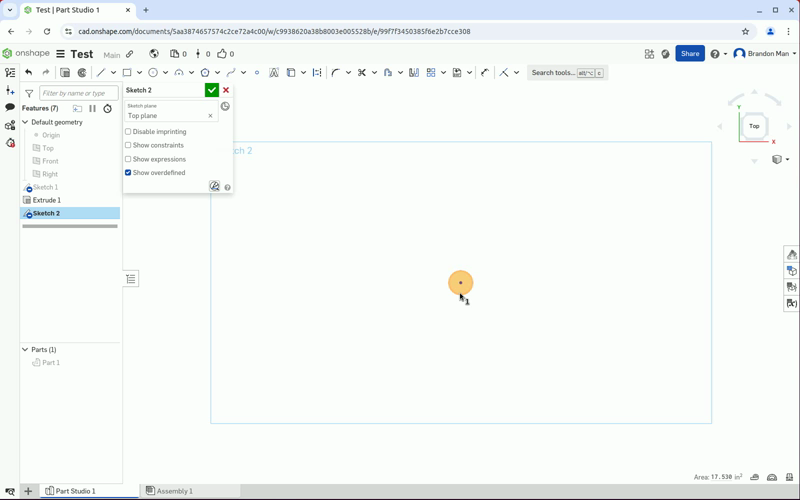
mouse_move(73, 352)
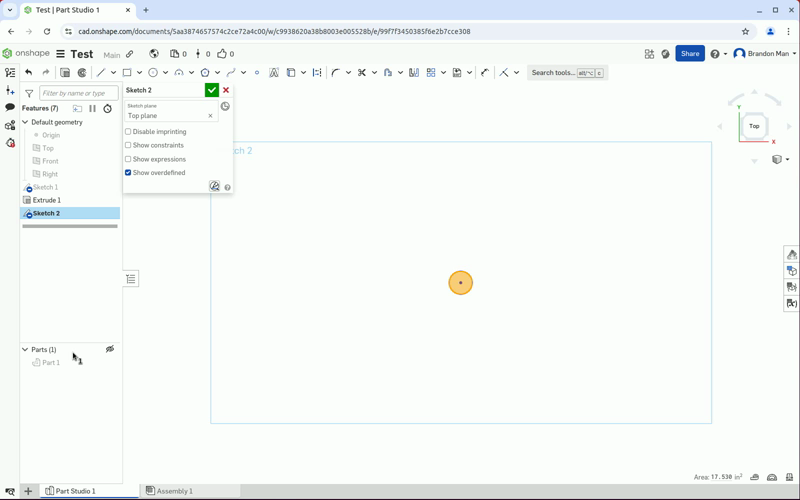
key(shift+y)
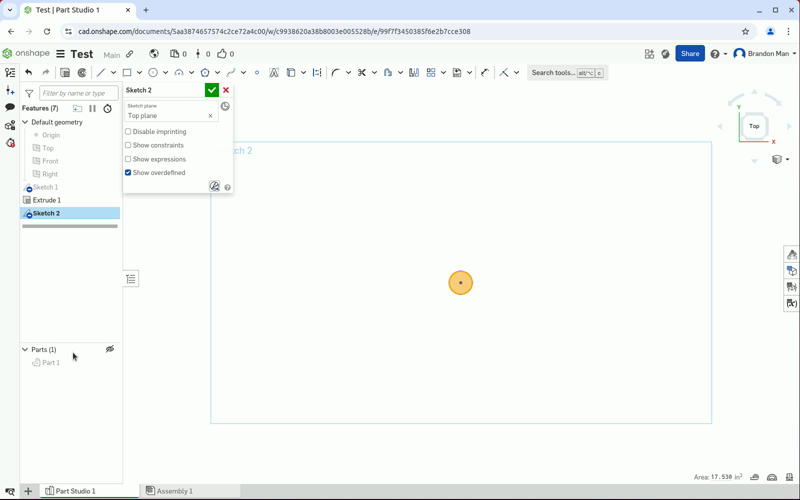
key(shift+e)
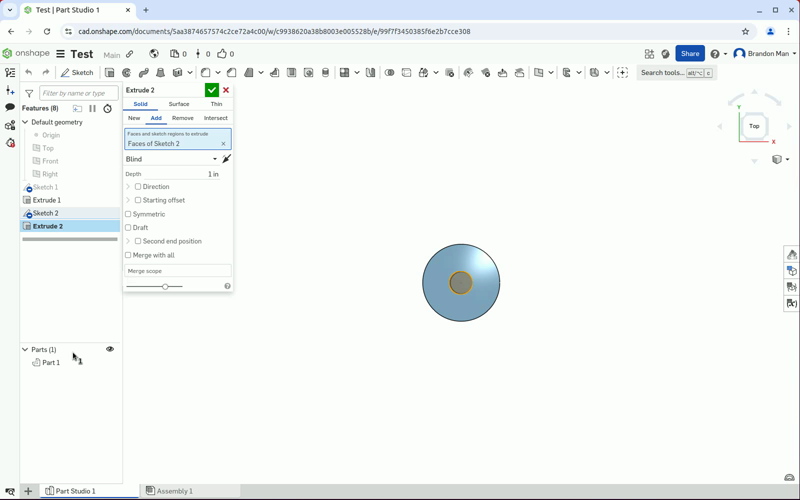
mouse_move(143, 106)
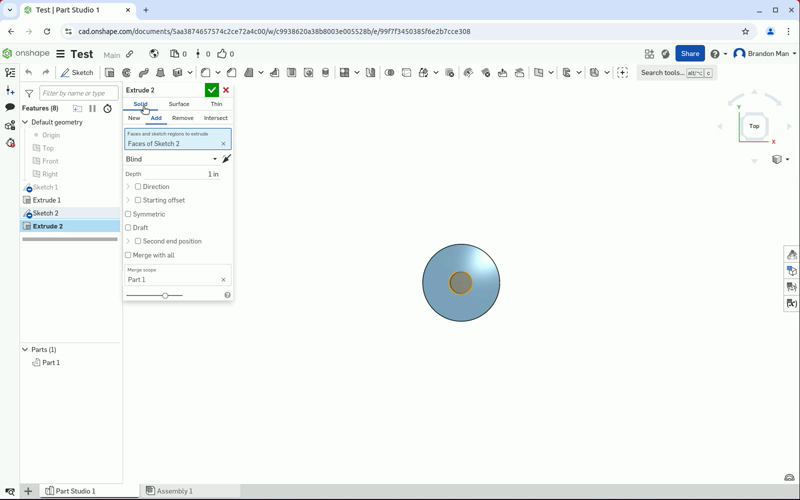
click(143, 106)
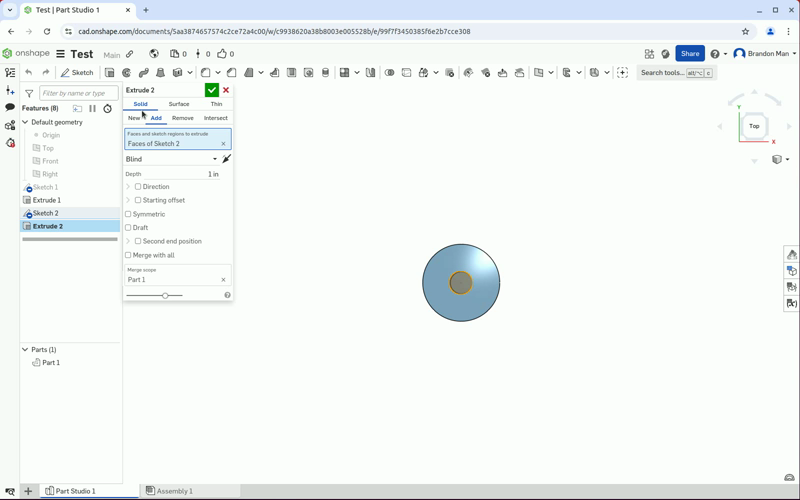
mouse_move(137, 120)
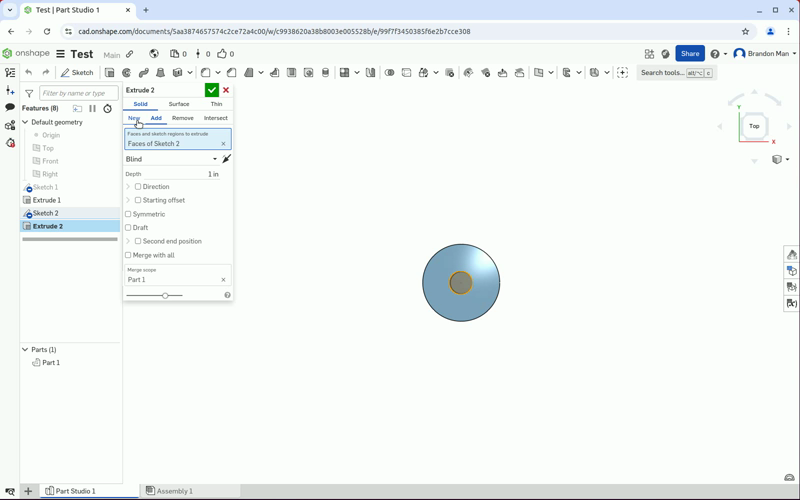
click(137, 120)
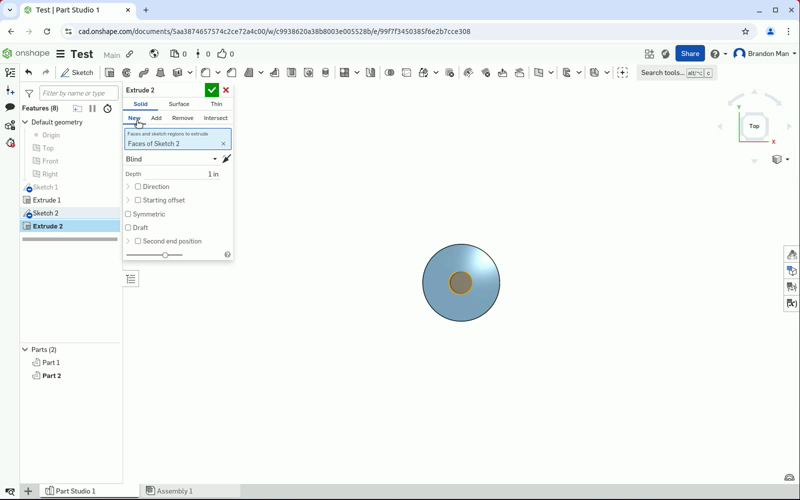
key(tab, 4)
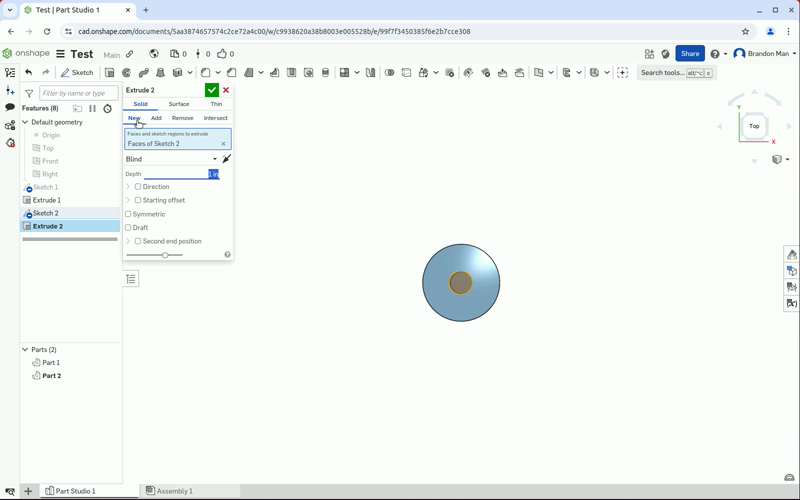
text(23.108)
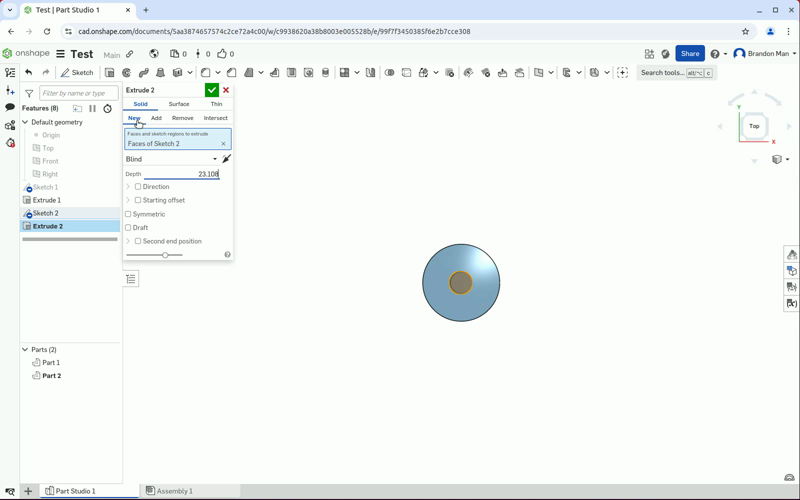
key(enter)
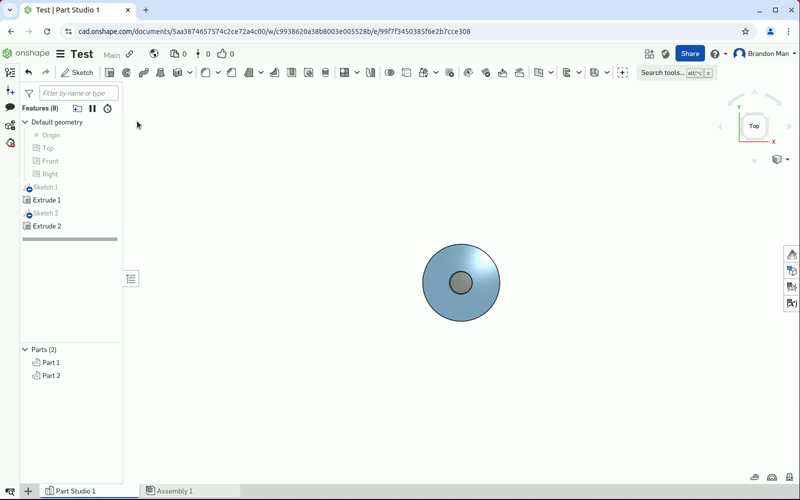
key(shift+h)
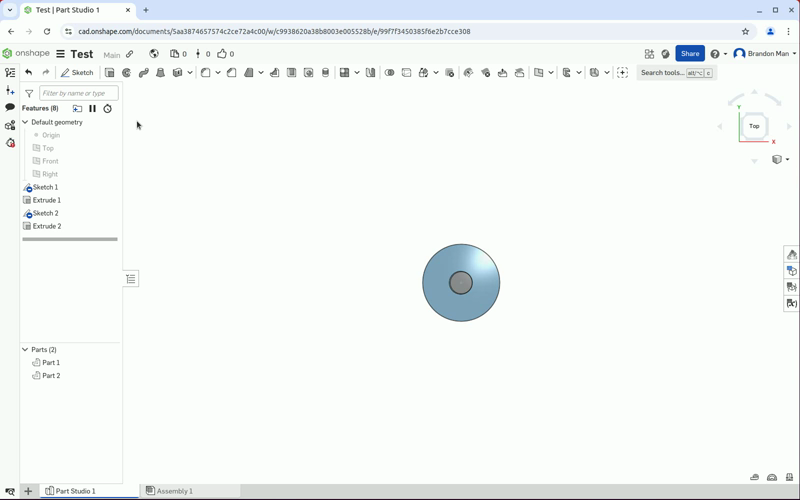
key(shift+h)
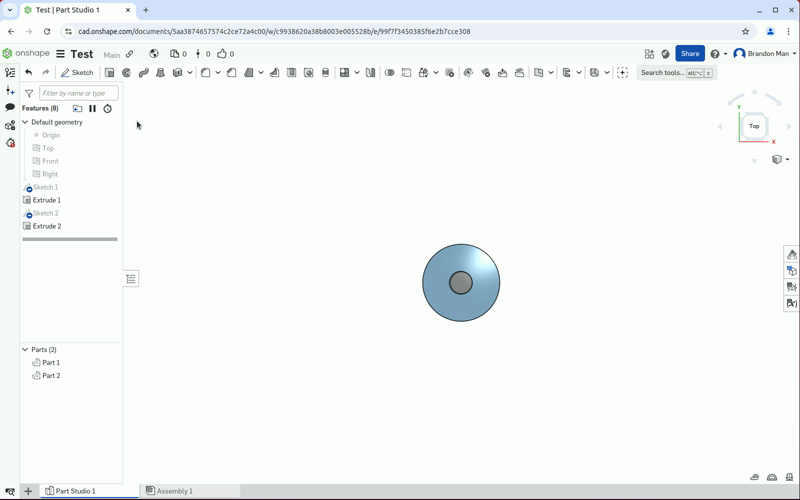
mouse_move(73, 189)
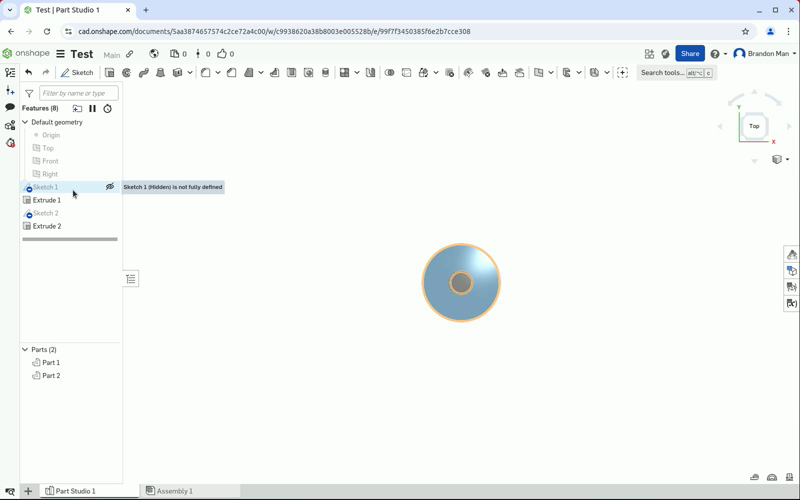
click(73, 189)
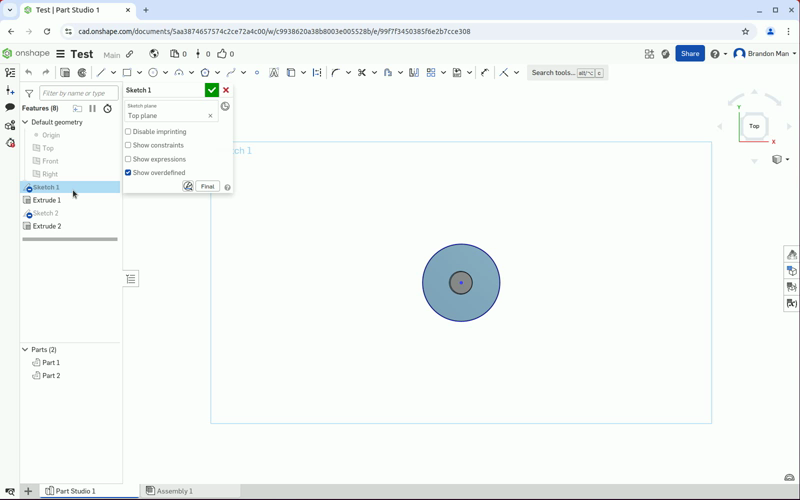
mouse_move(229, 92)
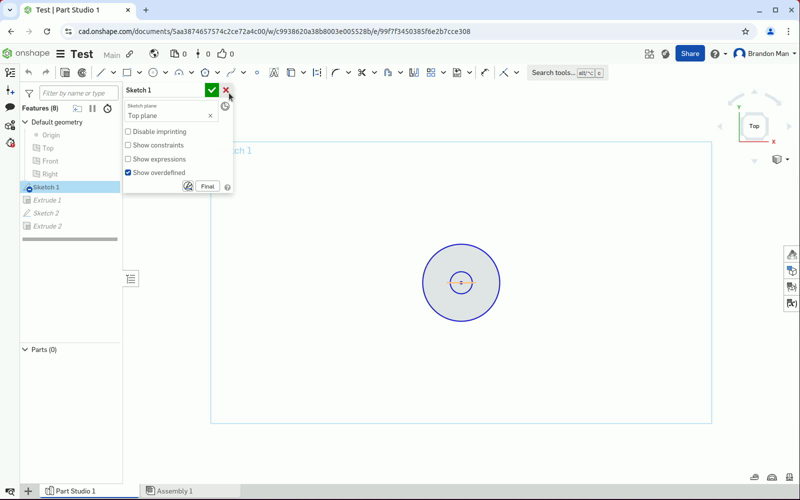
click(229, 92)
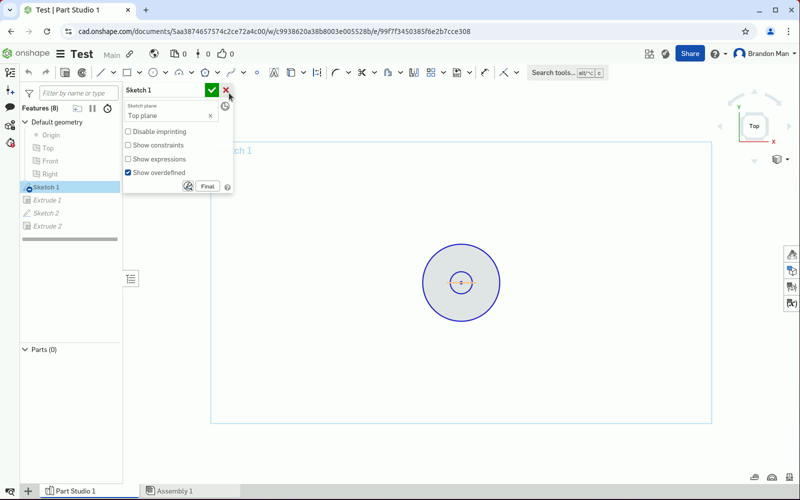
key(shift+s)
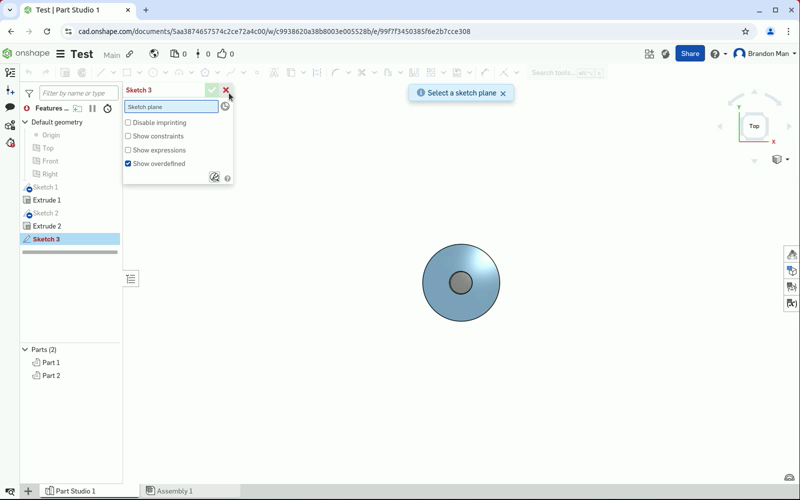
mouse_move(73, 150)
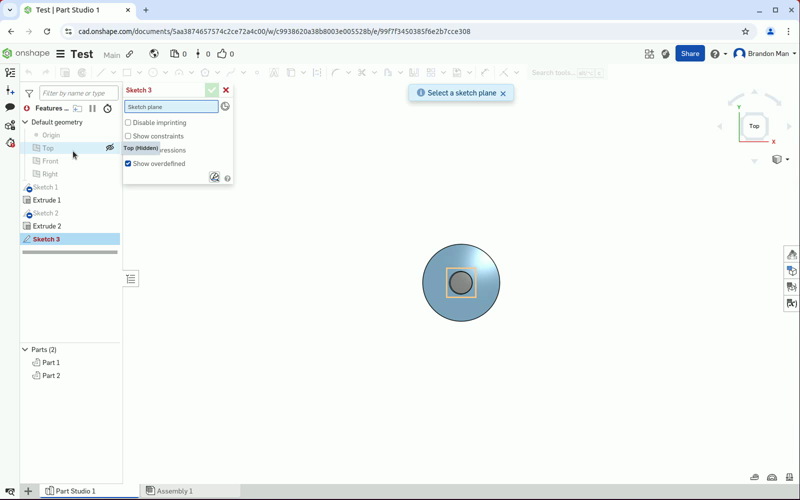
click(73, 150)
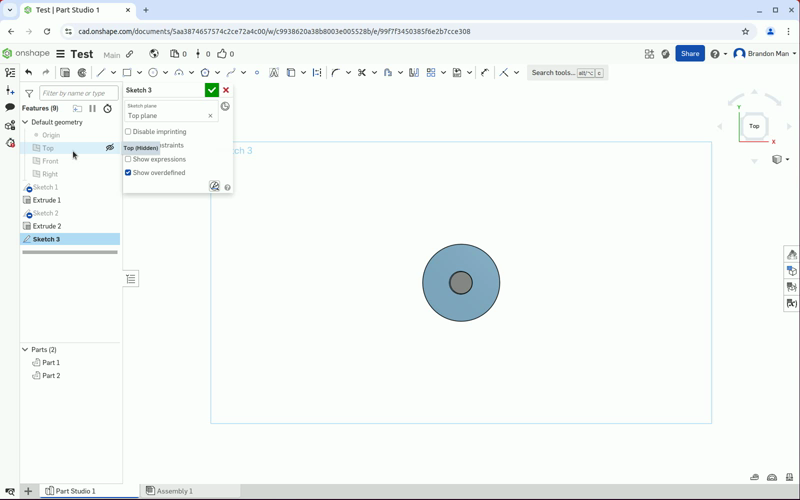
mouse_move(73, 352)
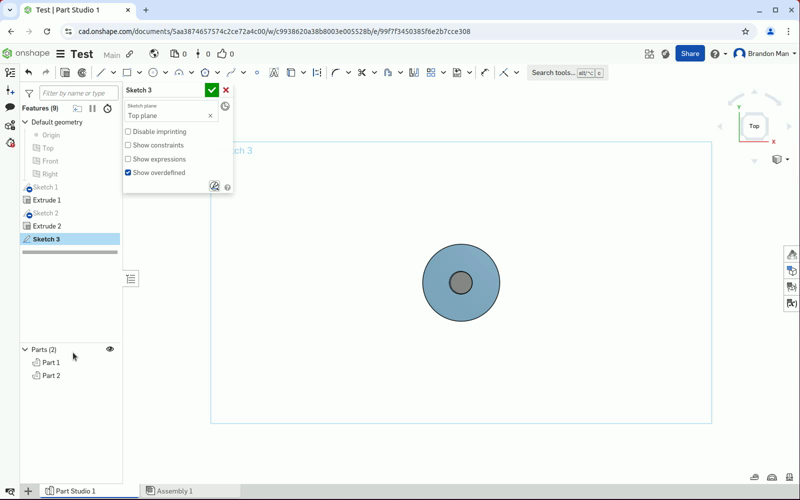
key(y)
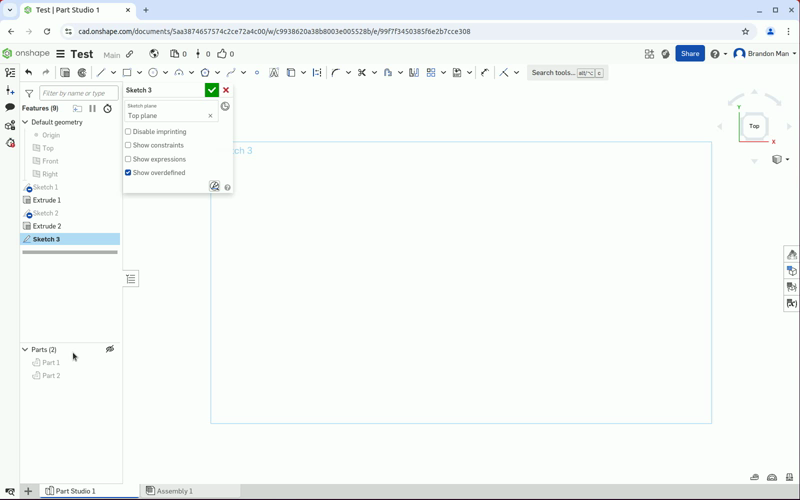
key(c)
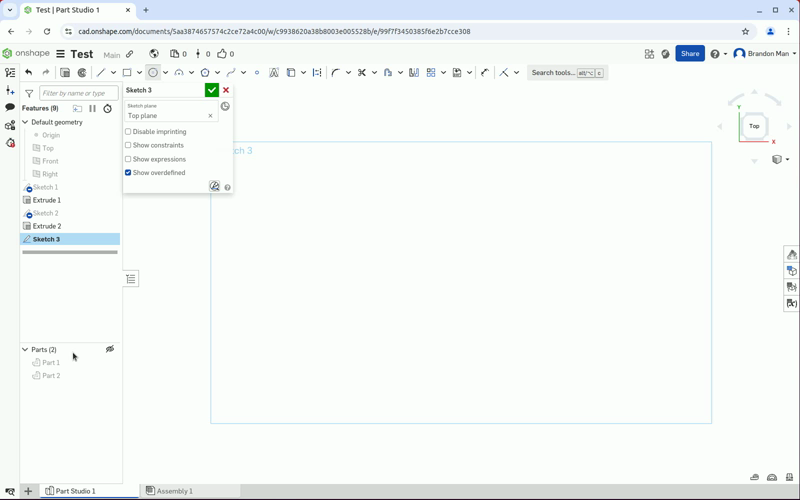
key_down(shift)
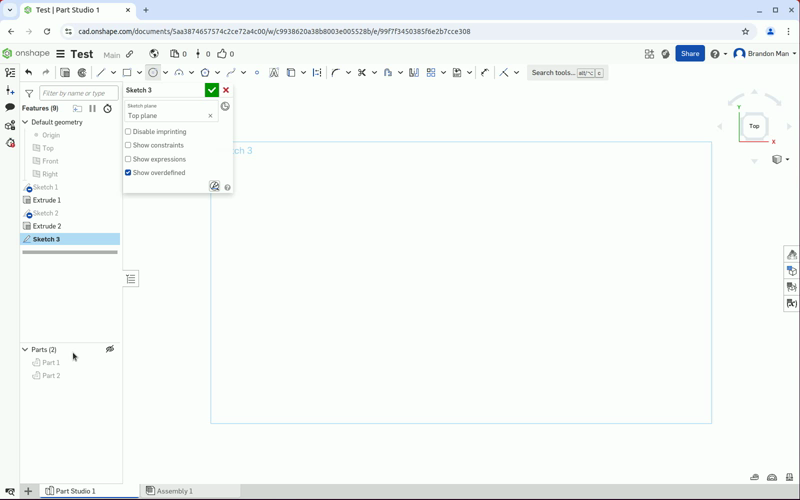
mouse_move(460, 282)
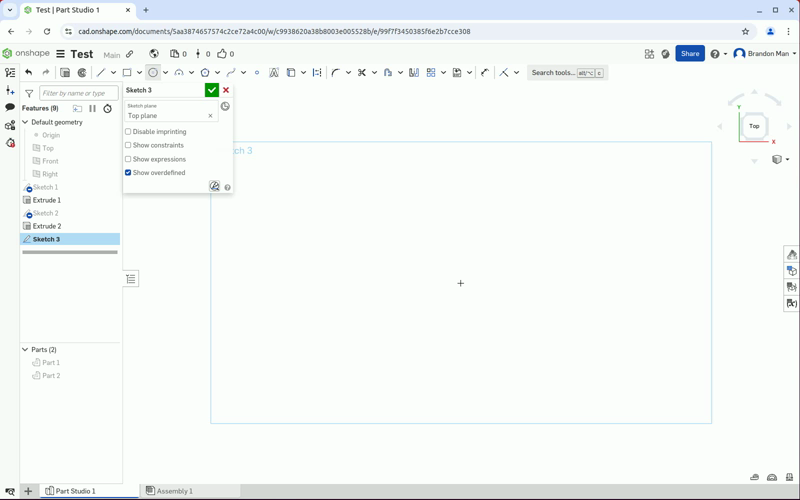
click(460, 282)
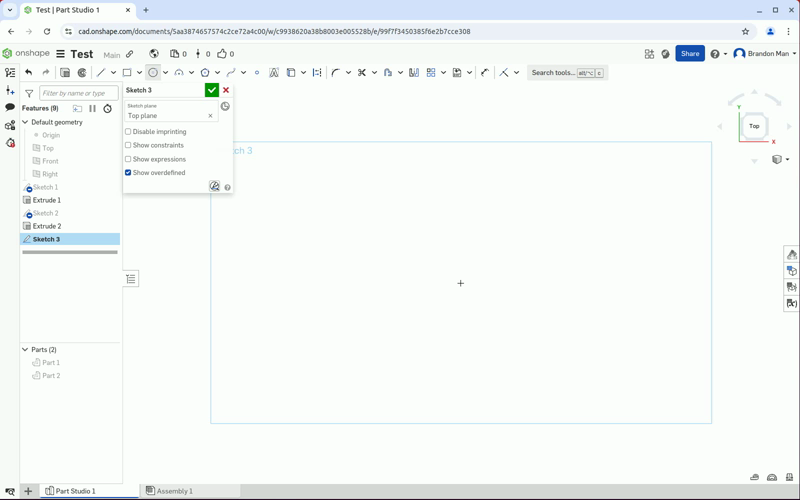
key_up(shift)
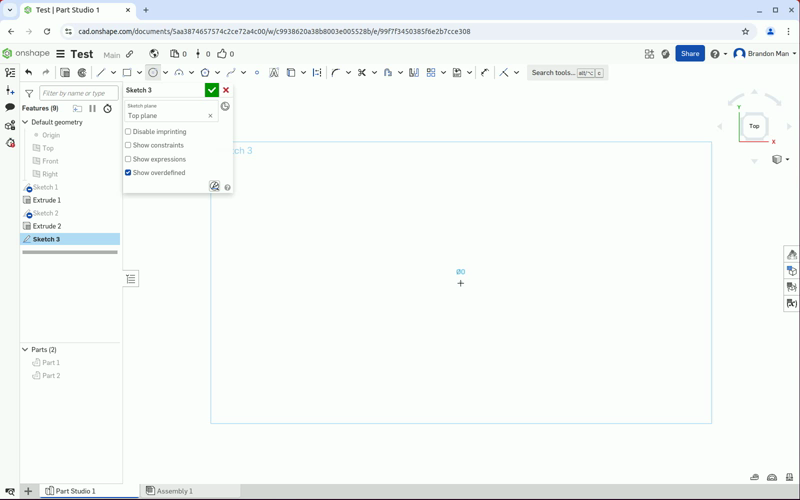
mouse_move(472, 282)
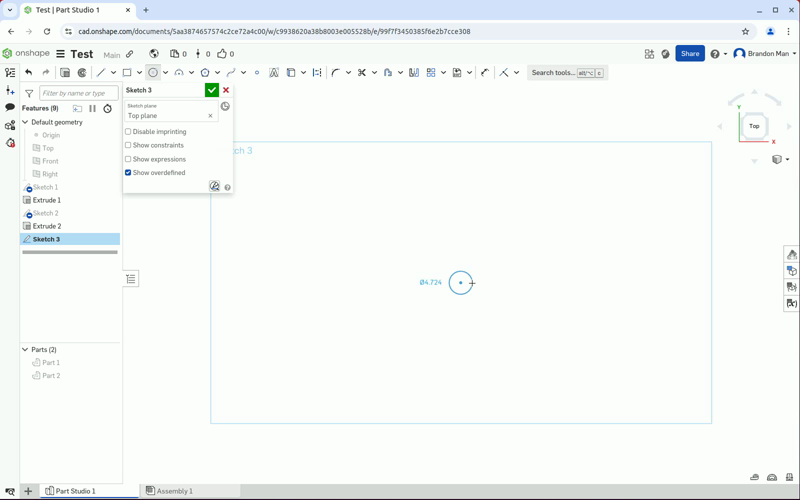
click(472, 282)
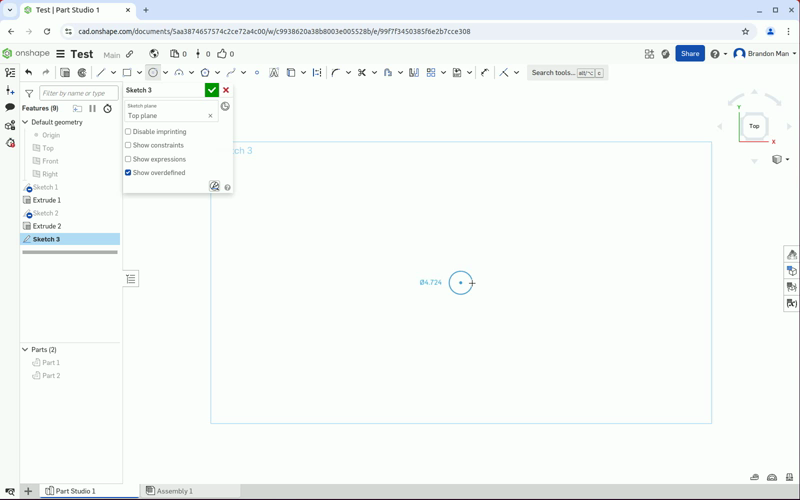
key(esc)
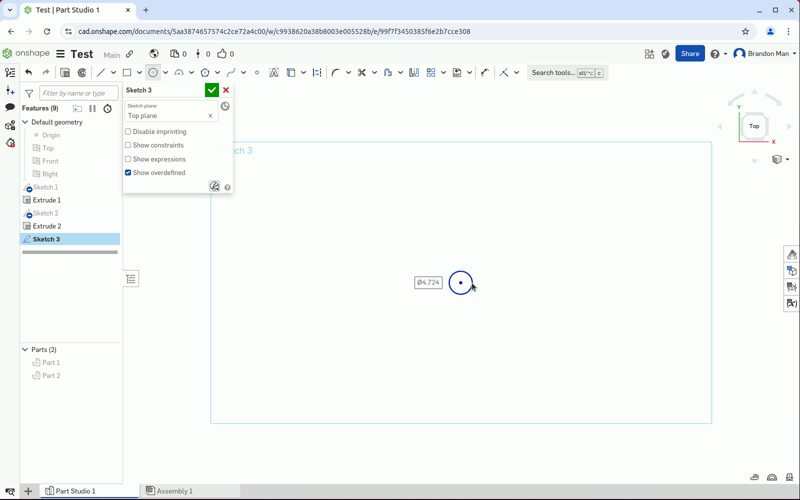
mouse_move(460, 281)
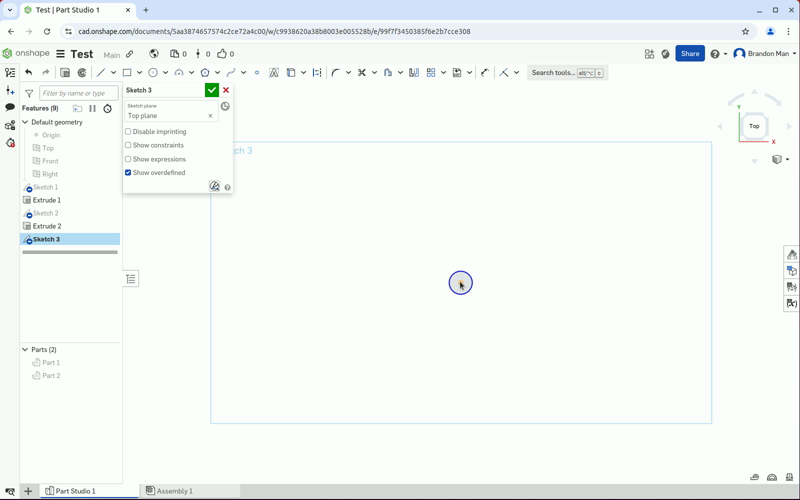
scroll(6)
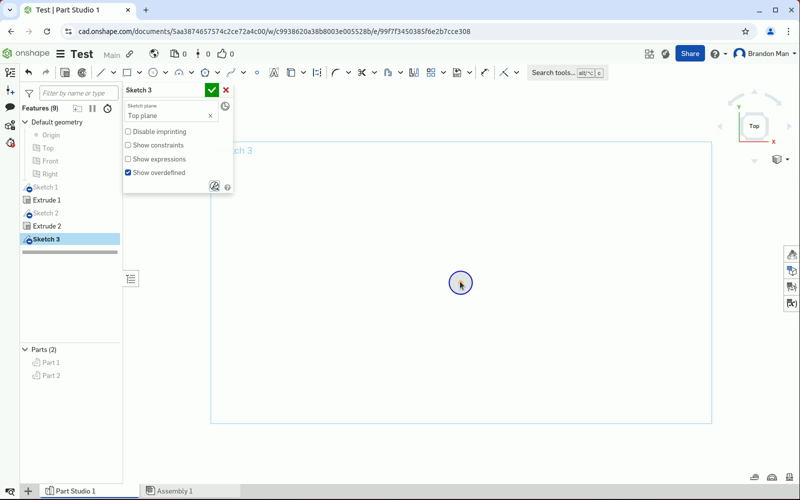
scroll(6)
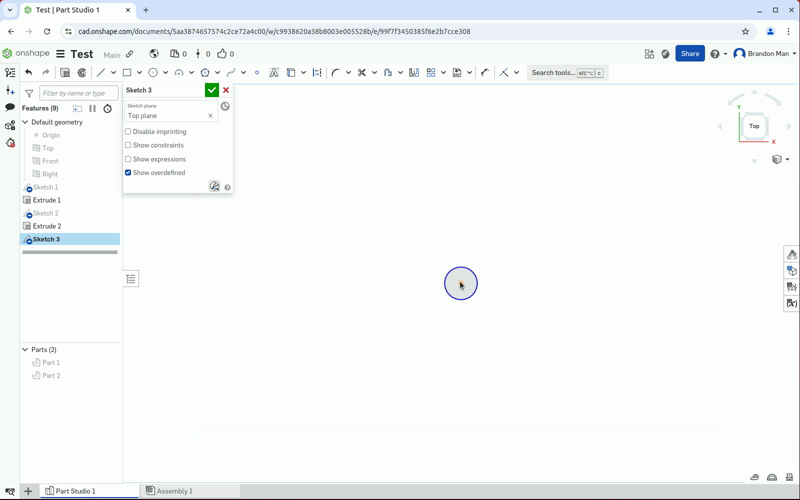
scroll(6)
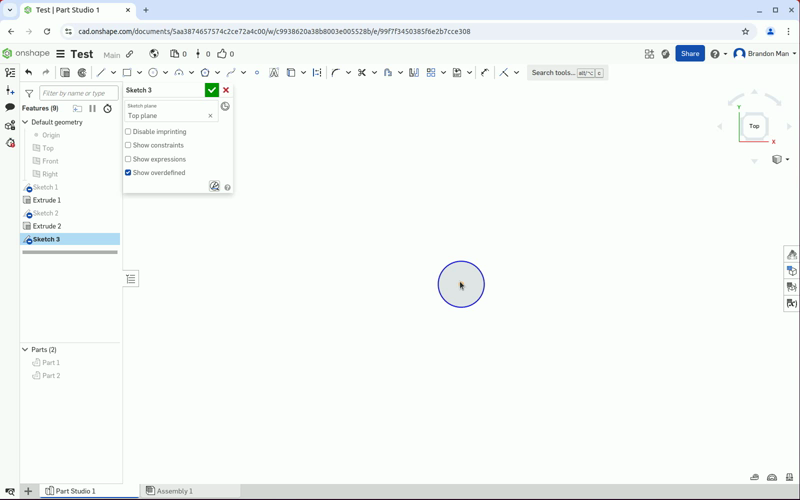
scroll(6)
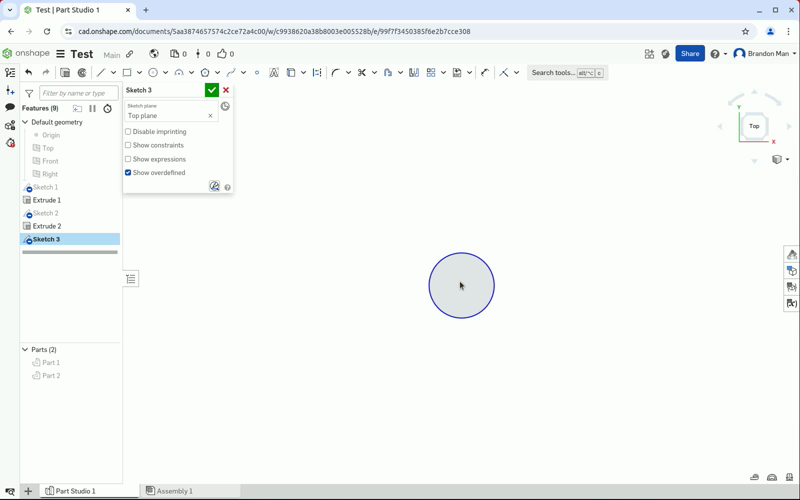
scroll(6)
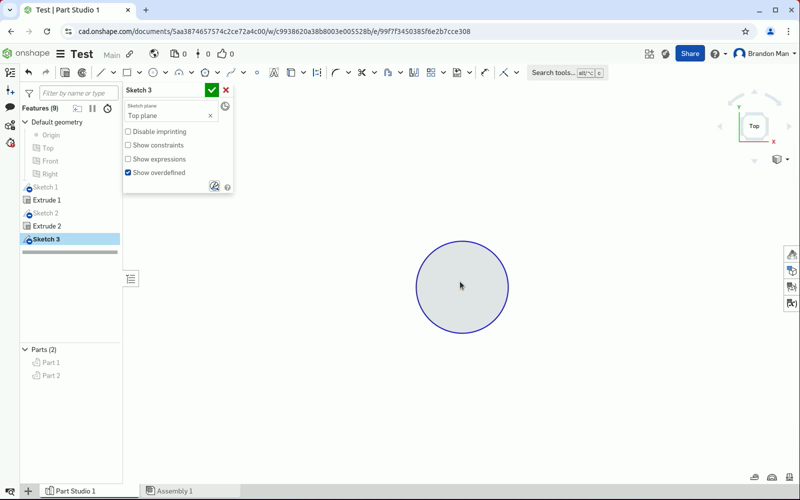
scroll(6)
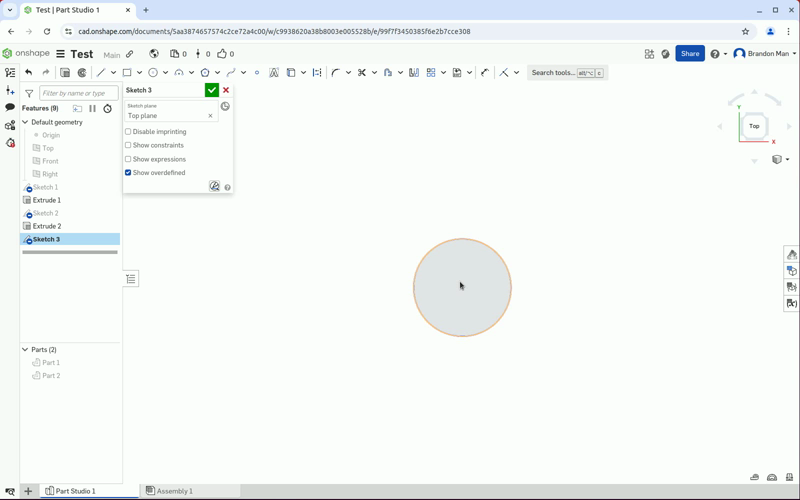
scroll(6)
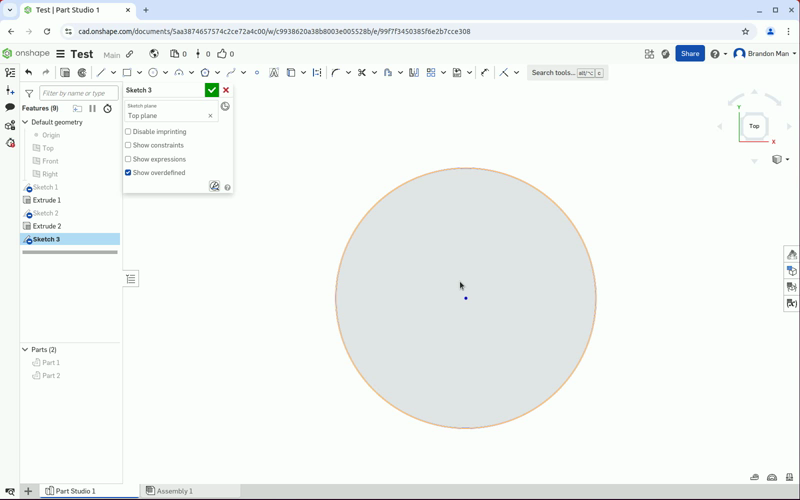
click(460, 281)
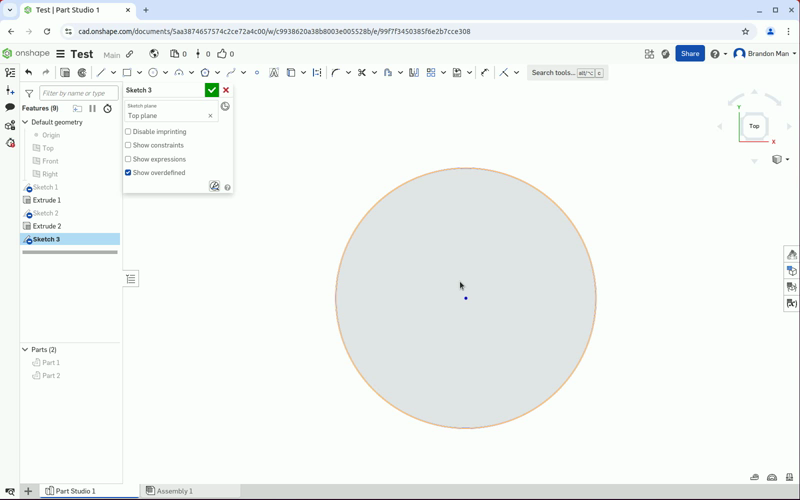
scroll(-6)
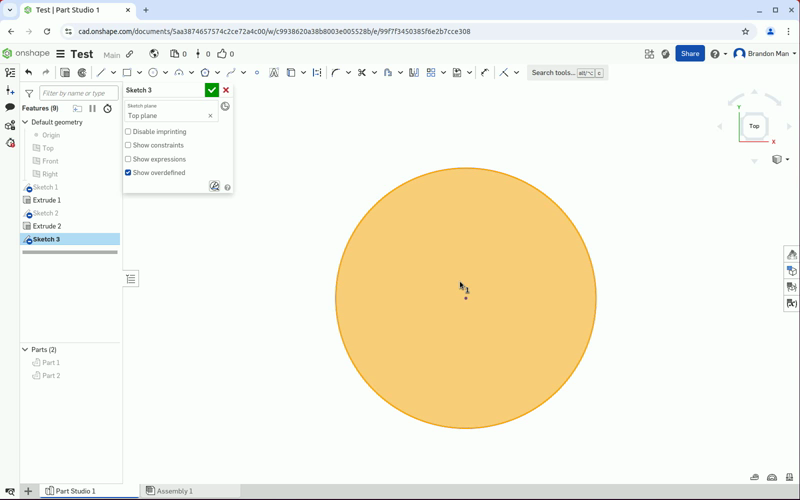
scroll(-6)
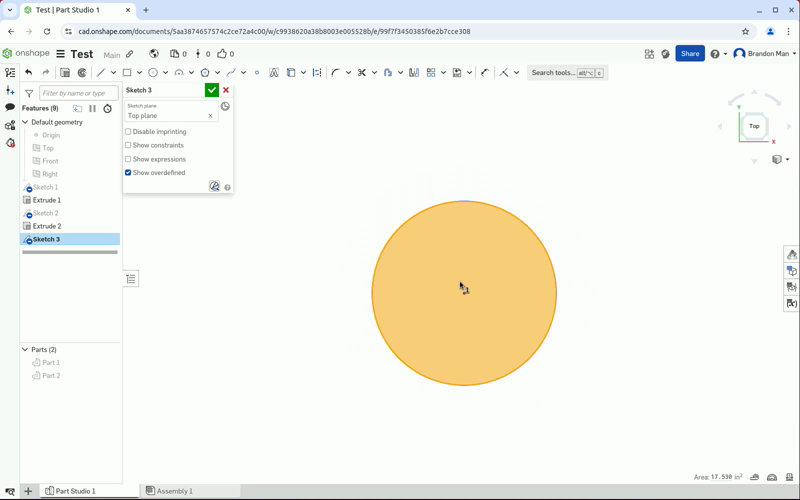
scroll(-6)
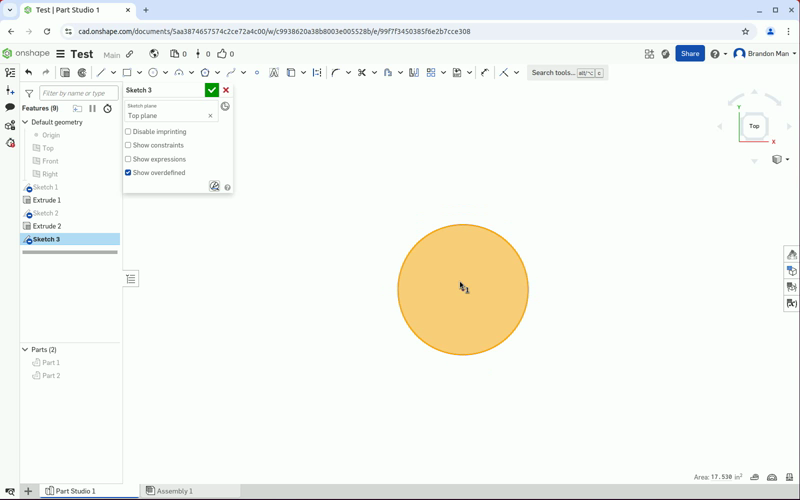
scroll(-6)
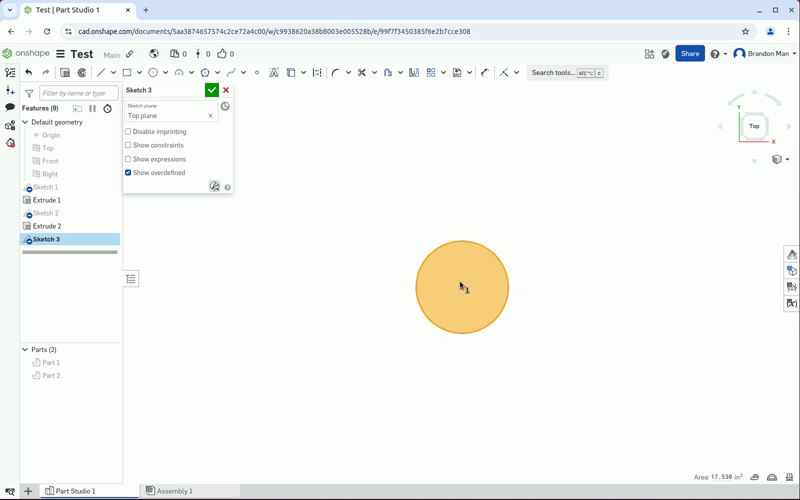
scroll(-6)
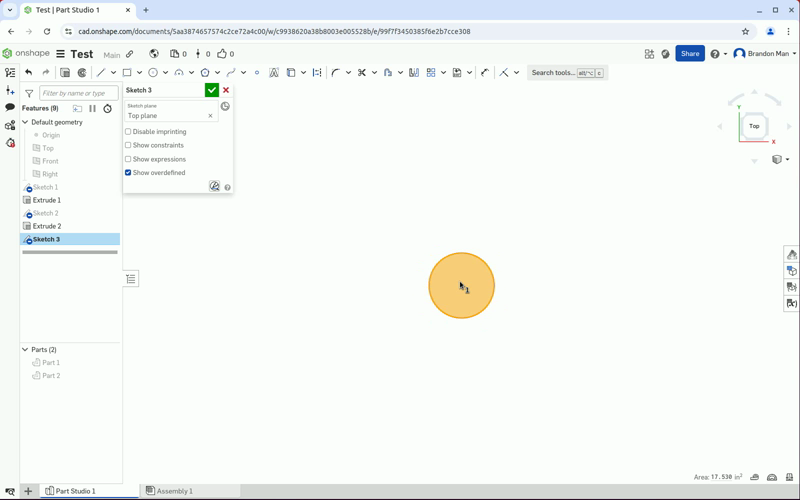
scroll(-6)
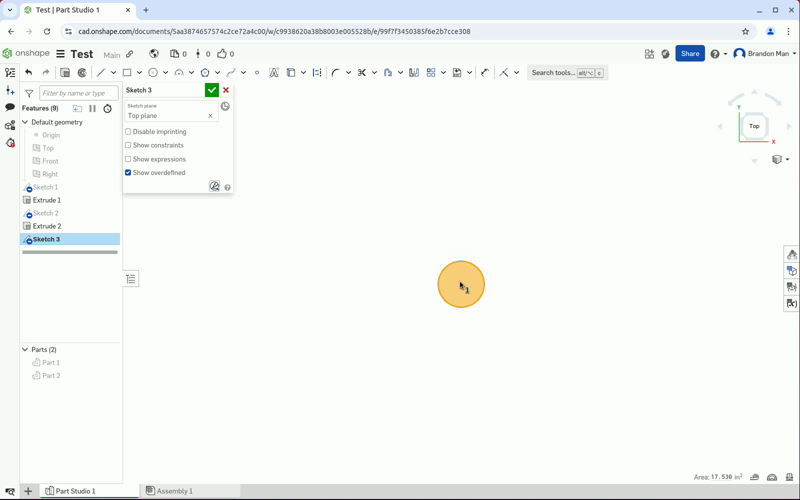
scroll(-6)
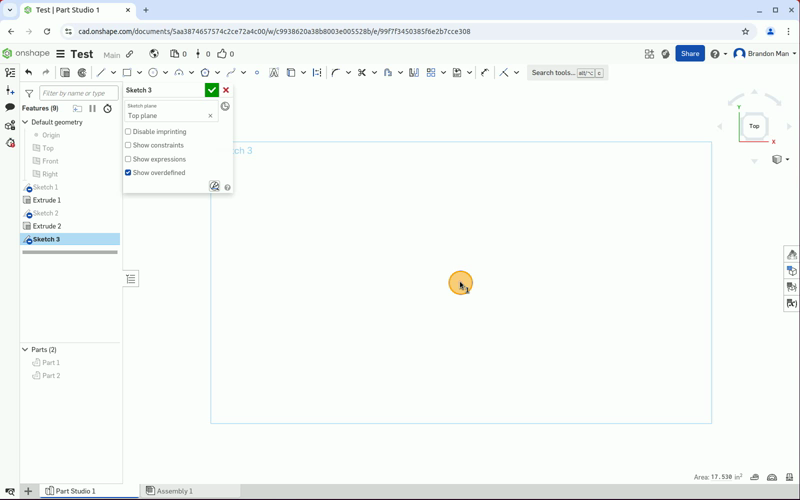
mouse_move(73, 352)
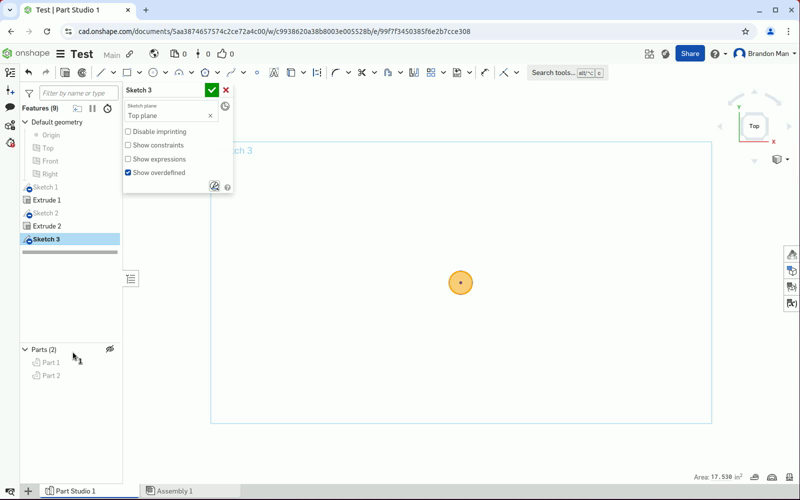
key(shift+y)
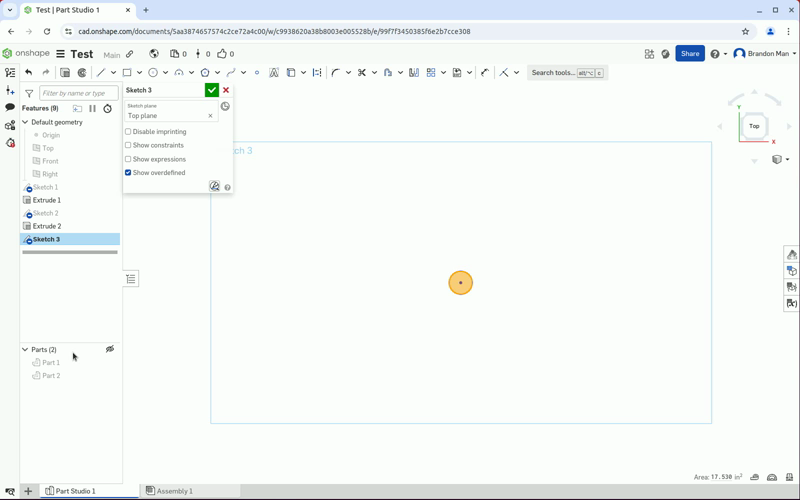
key(shift+e)
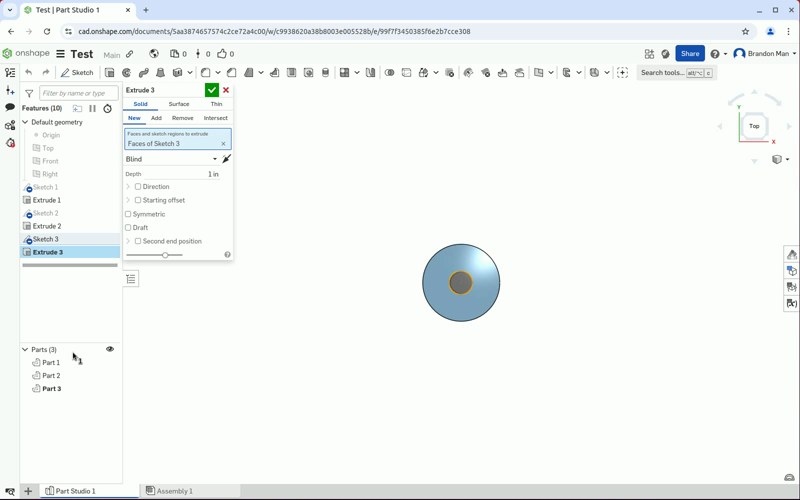
mouse_move(143, 106)
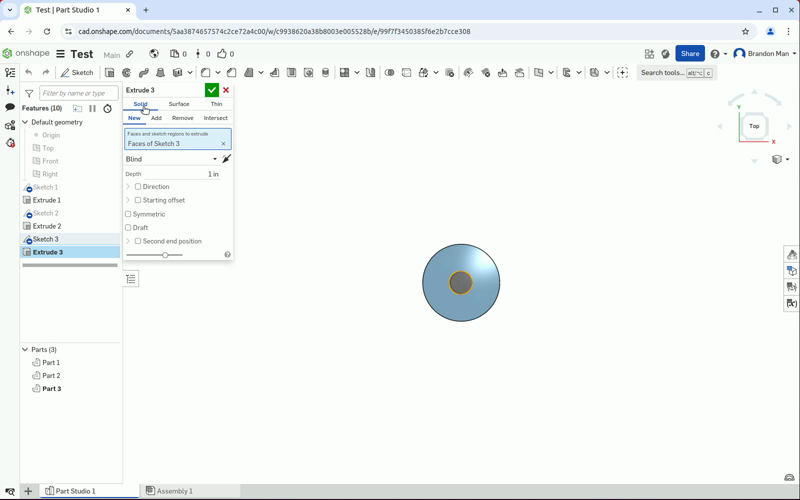
click(143, 106)
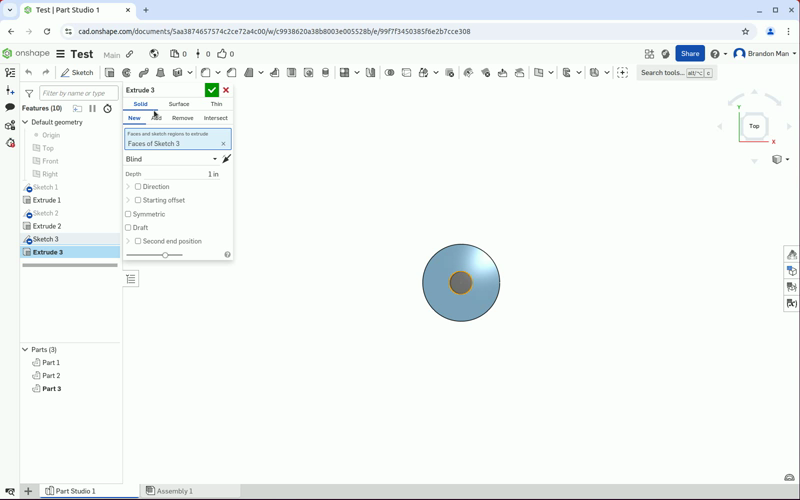
mouse_move(186, 120)
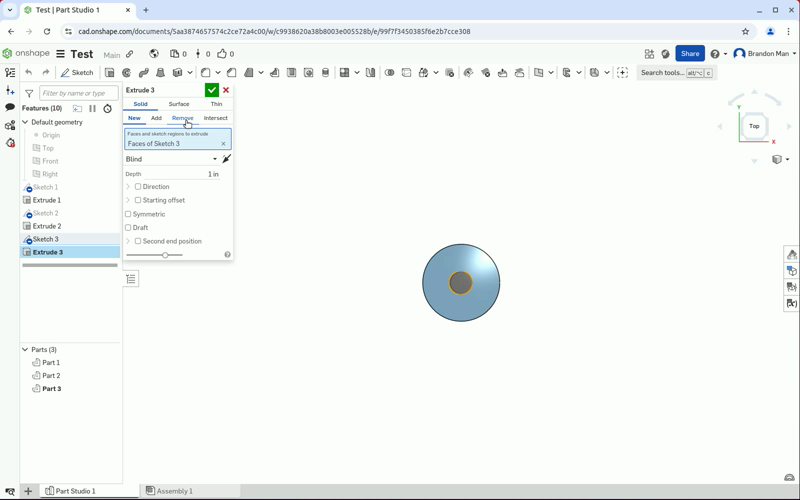
click(186, 120)
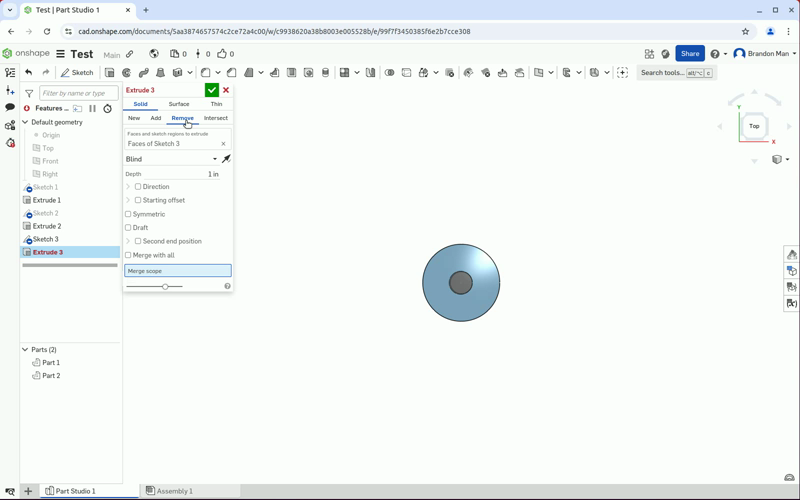
key(tab, 4)
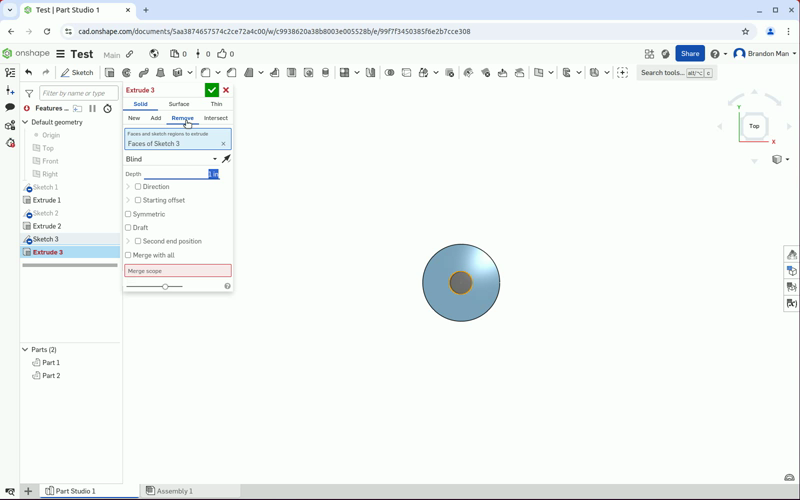
text(-15.405)
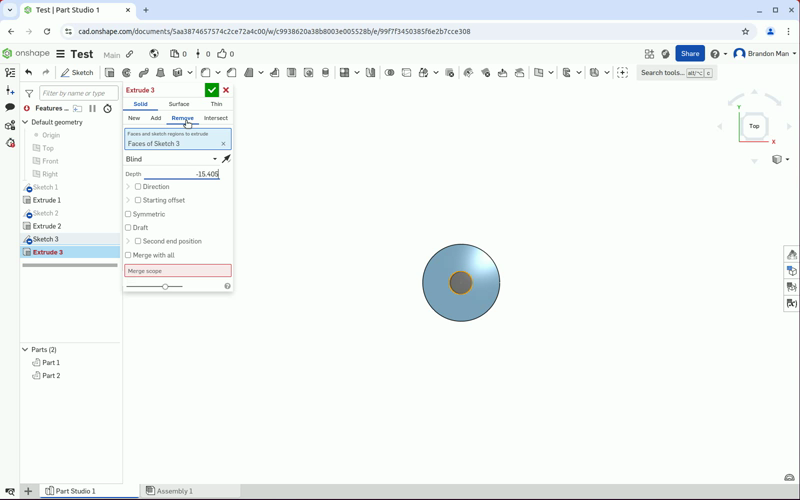
key(tab, 6)
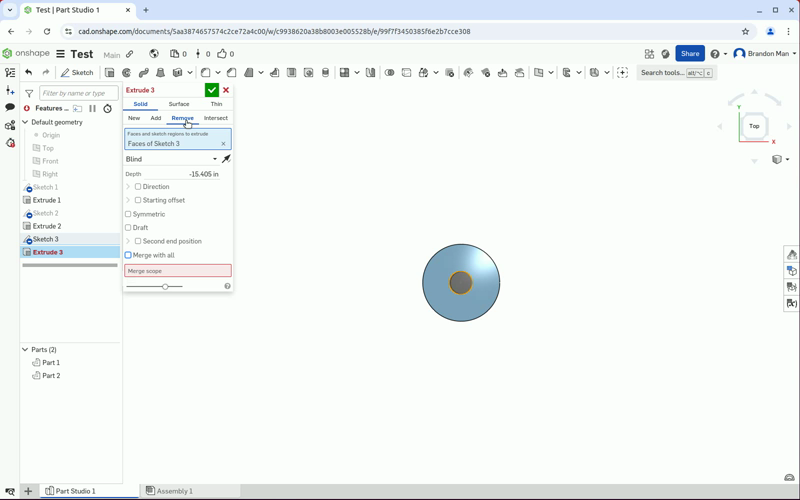
key(space)
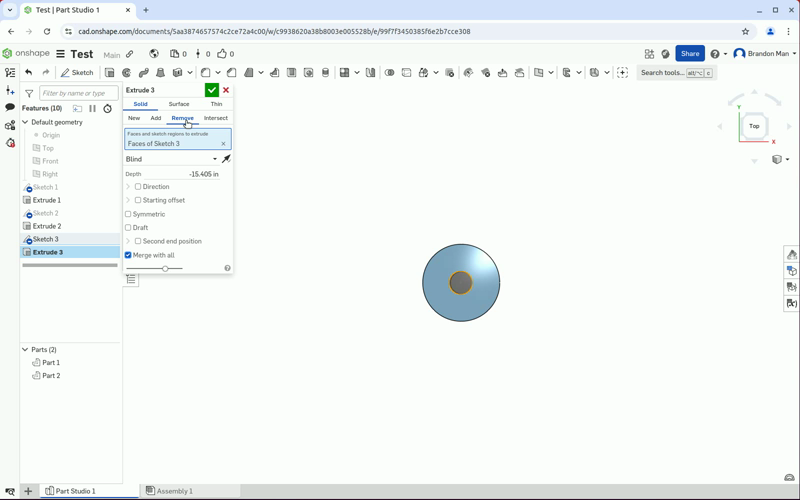
key(enter)
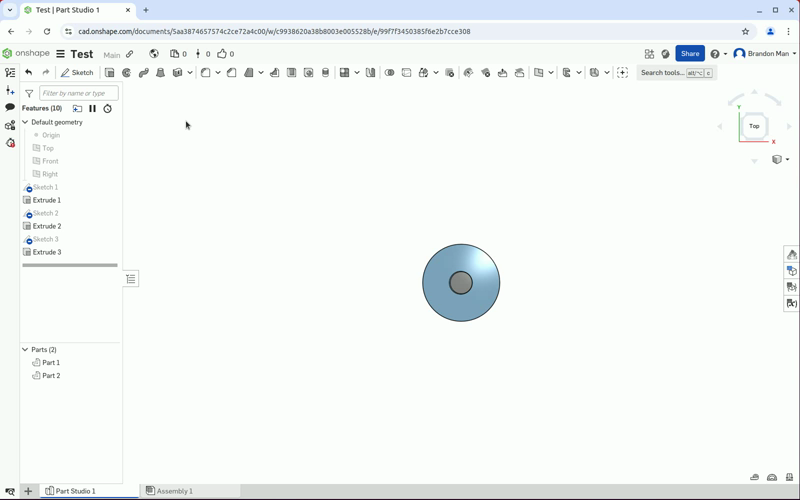
key(shift+h)
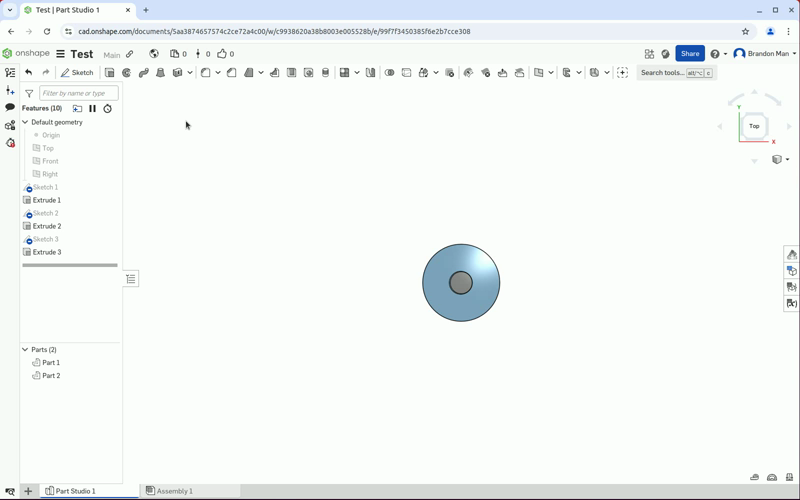
key(shift+h)
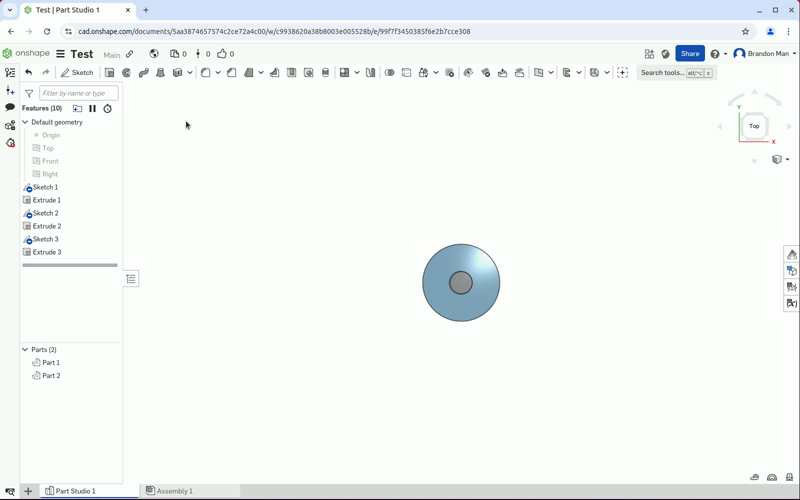
key(shift+7)
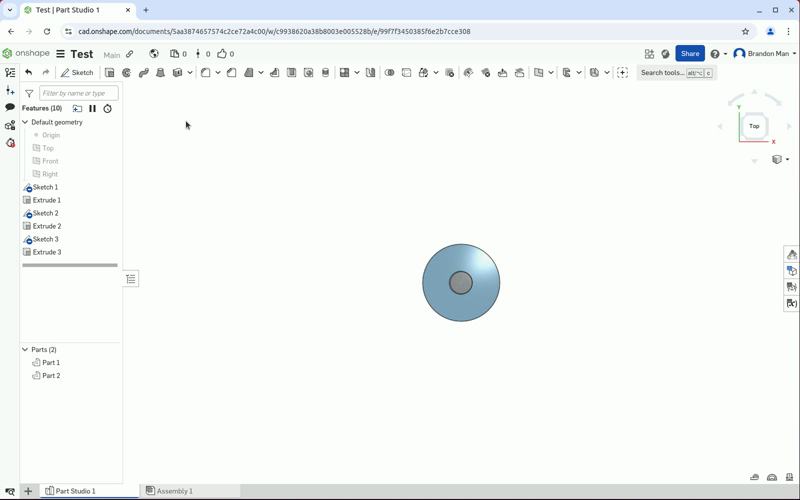
key(up, 3)
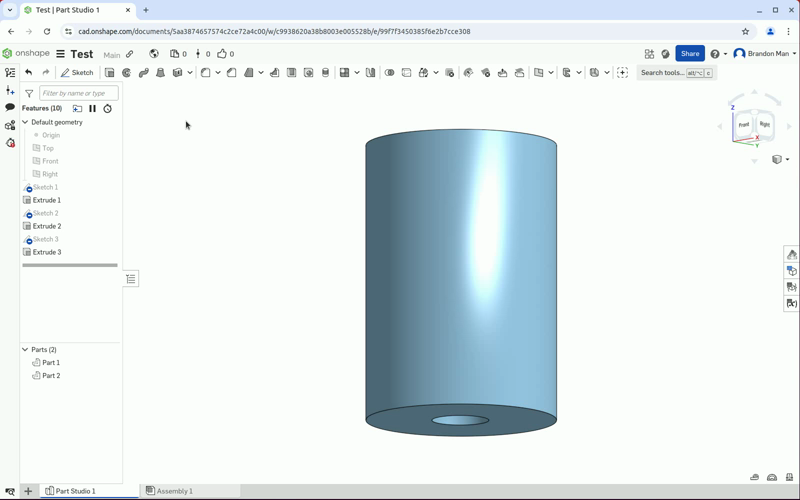
key(left, 3)
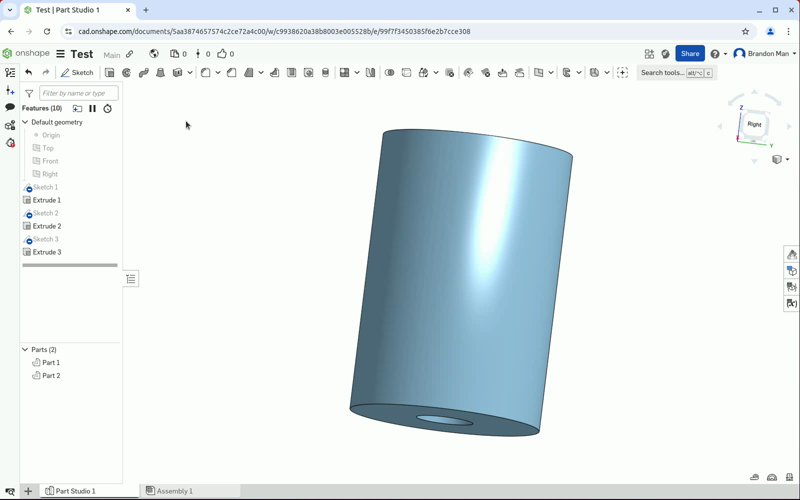
key(right, 3)
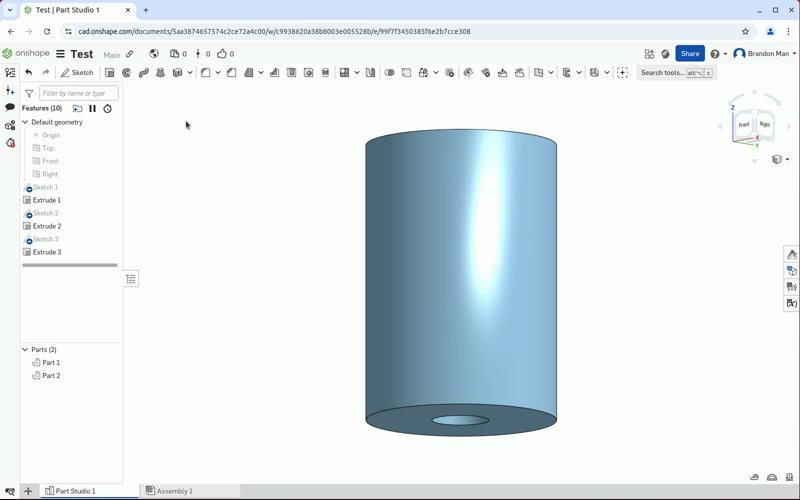
key(down, 3)
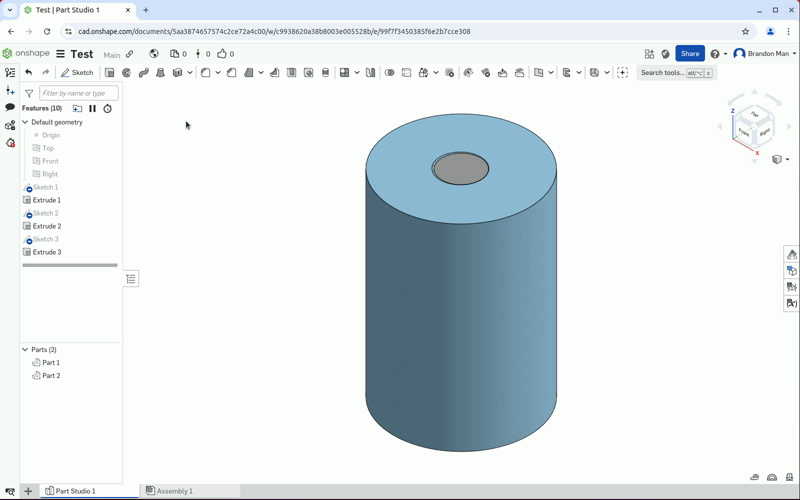
mouse_move(73, 189)
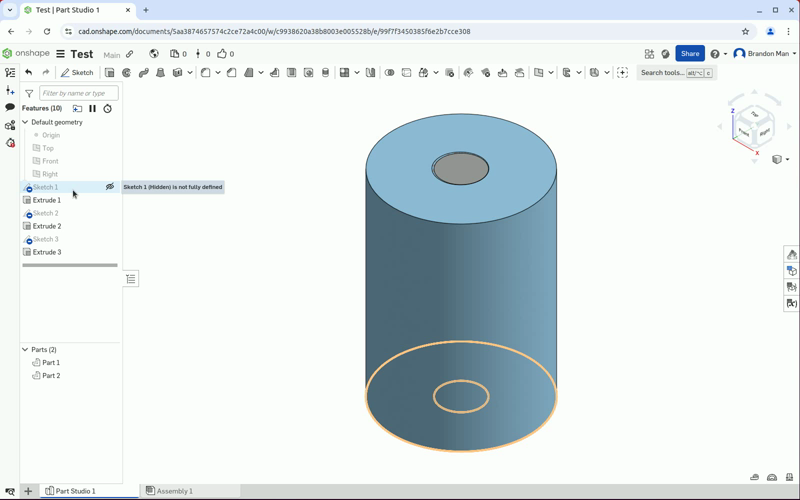
click(73, 189)